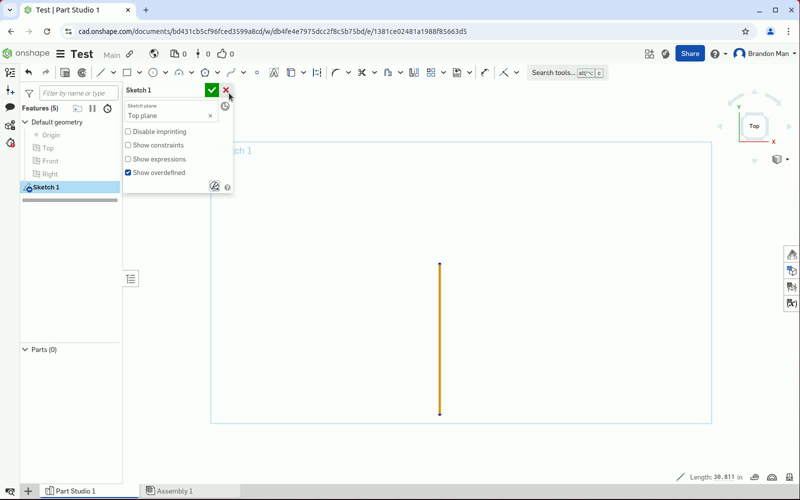
key(shift+h)
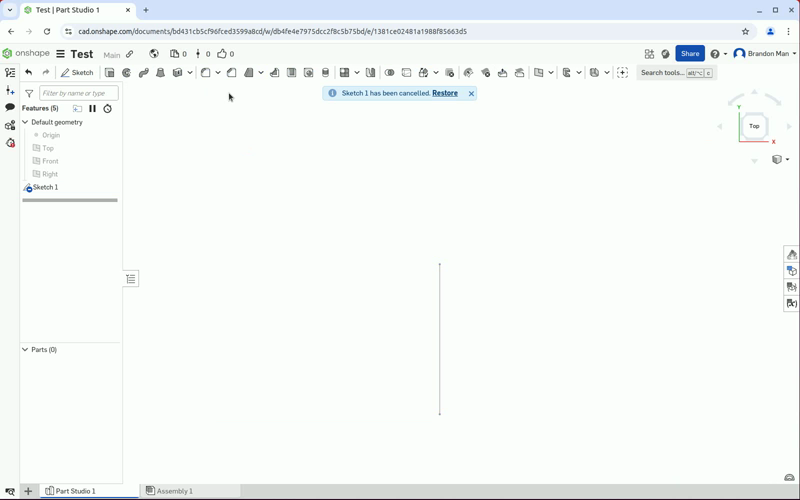
key(shift+s)
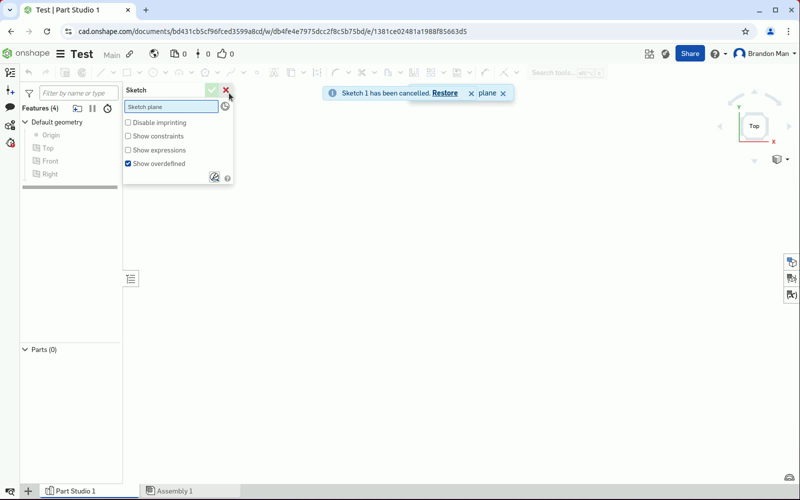
mouse_move(73, 150)
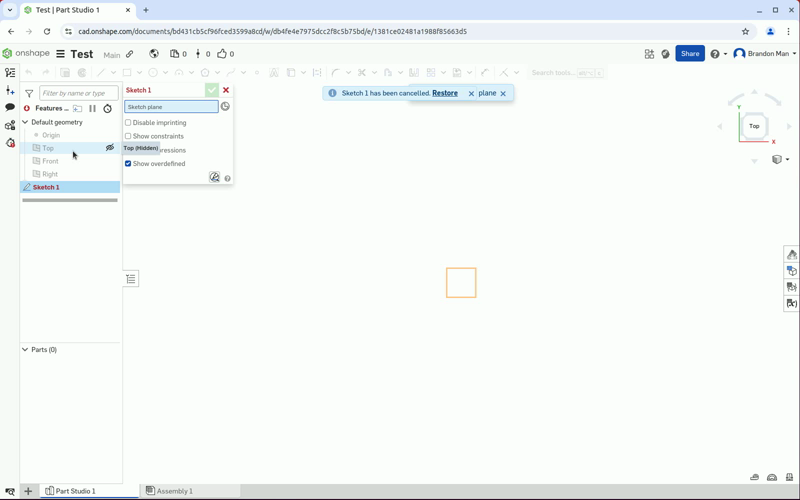
click(73, 150)
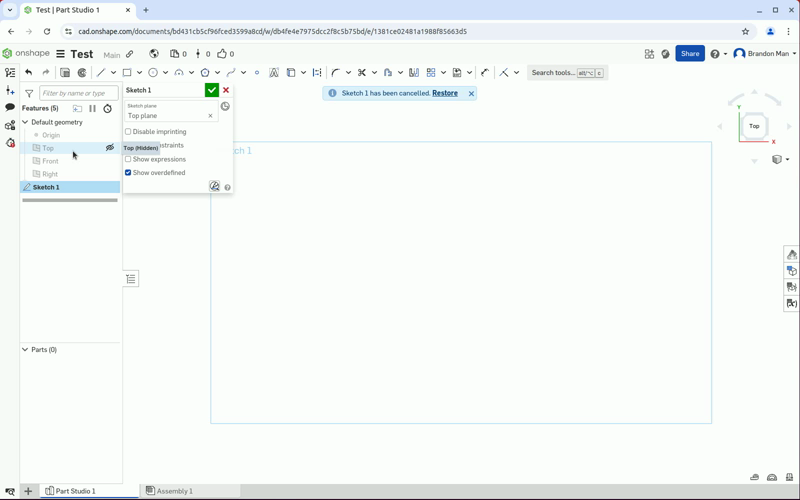
mouse_move(73, 352)
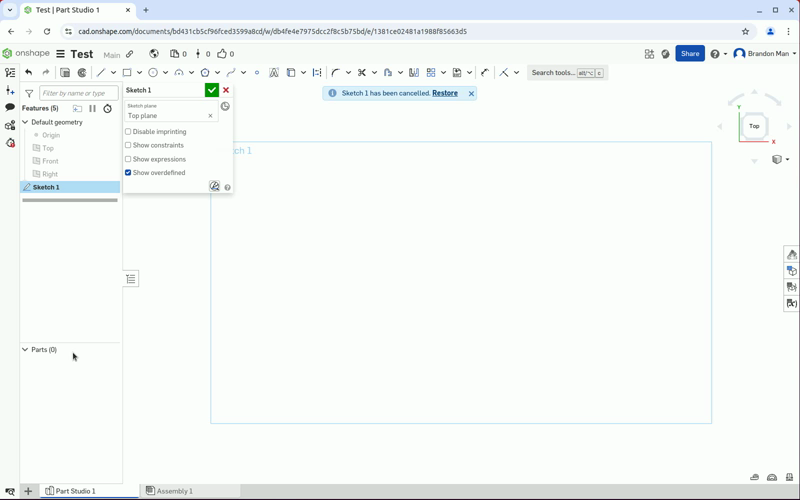
key(y)
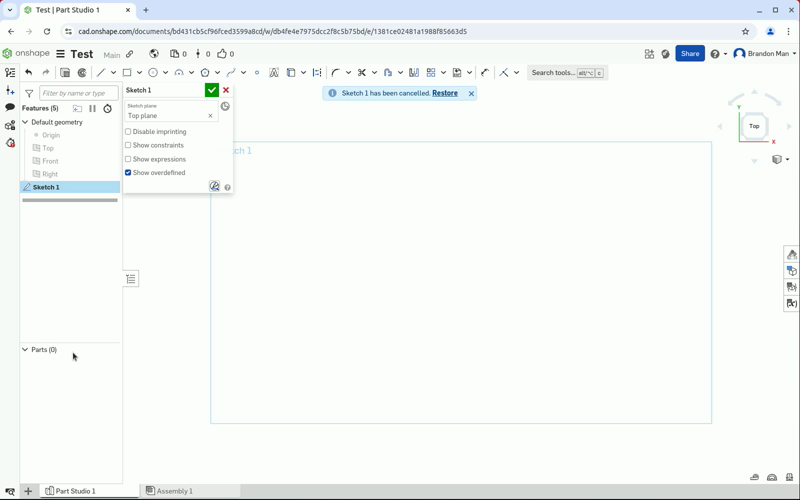
key(c)
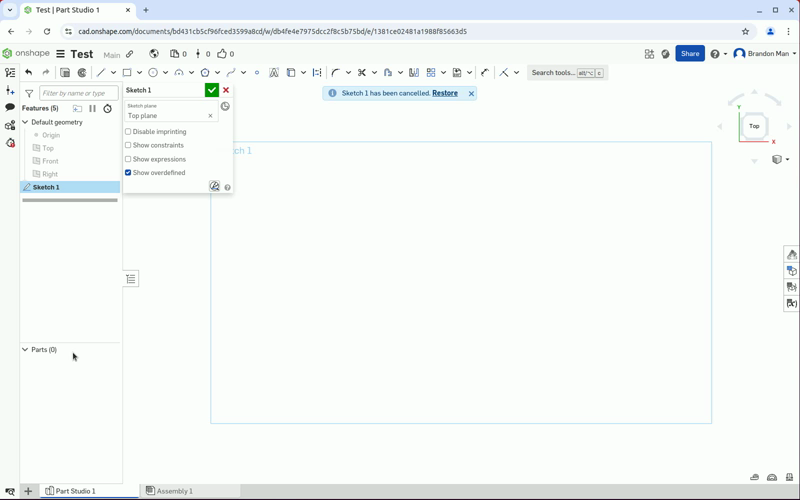
key_down(shift)
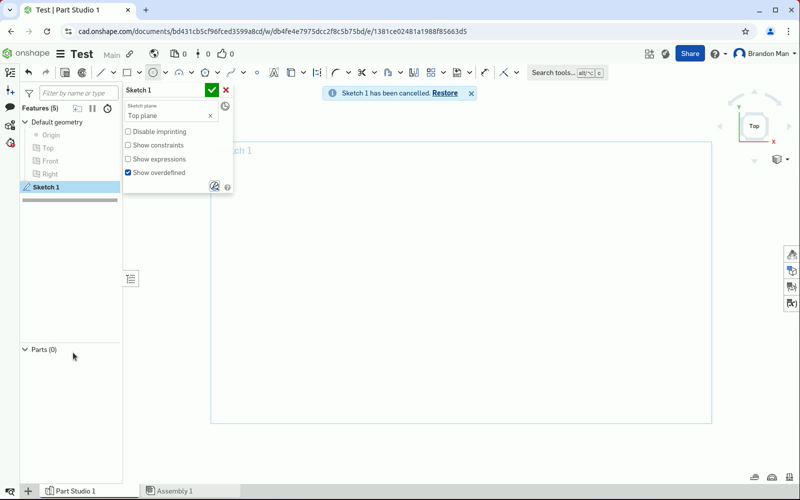
mouse_move(461, 282)
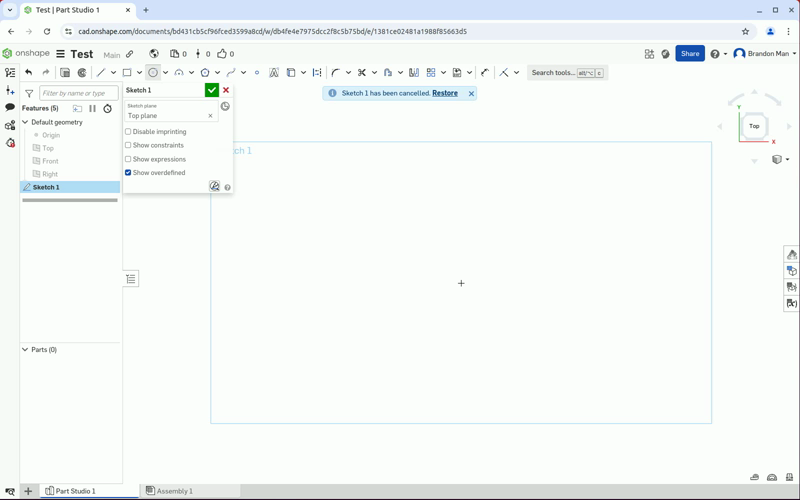
click(461, 282)
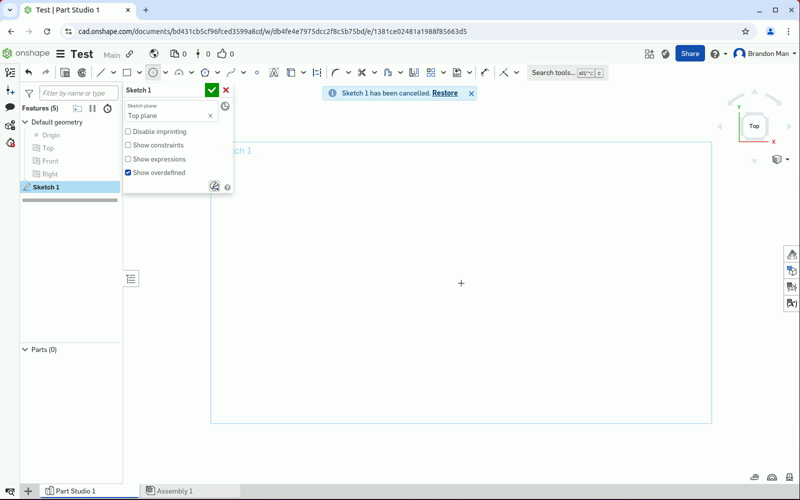
key_up(shift)
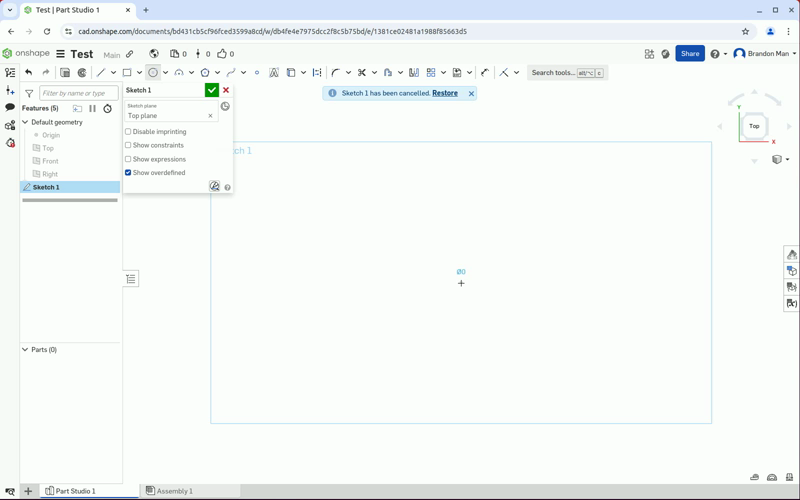
mouse_move(574, 282)
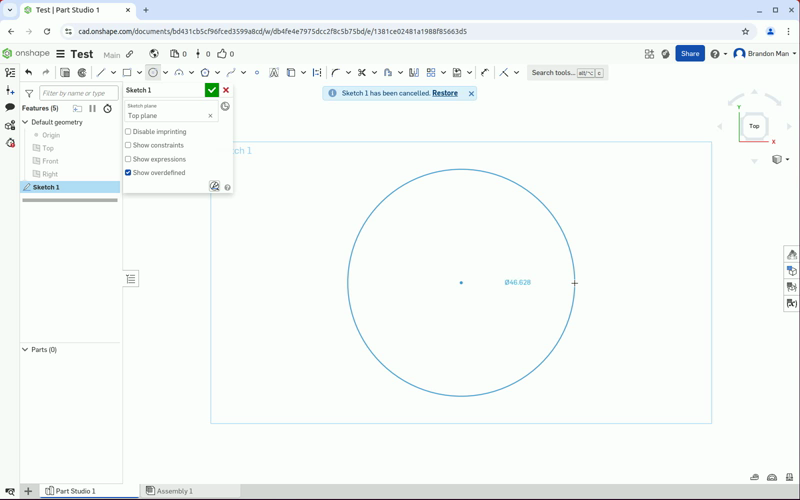
click(574, 282)
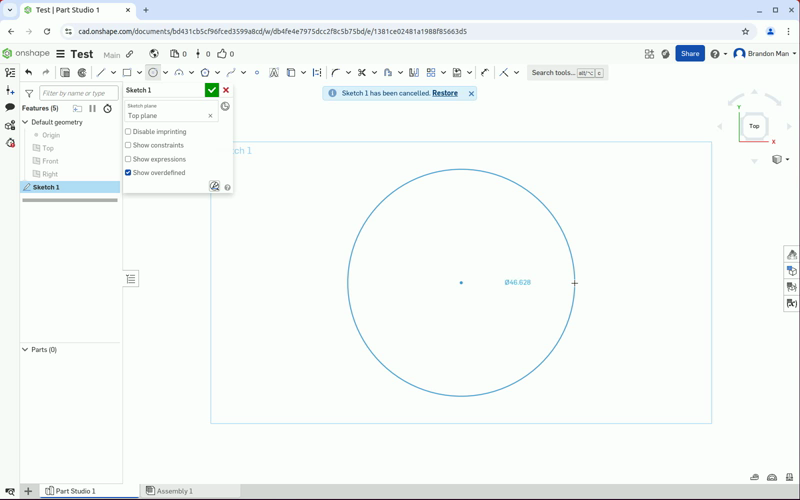
key(esc)
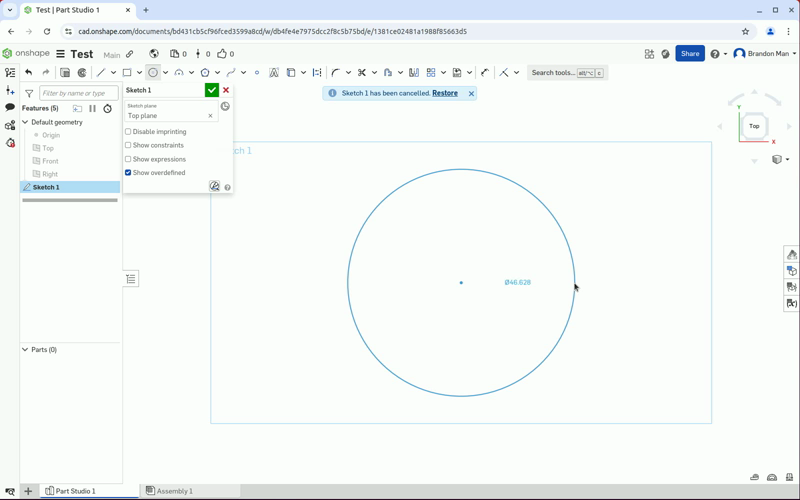
key(c)
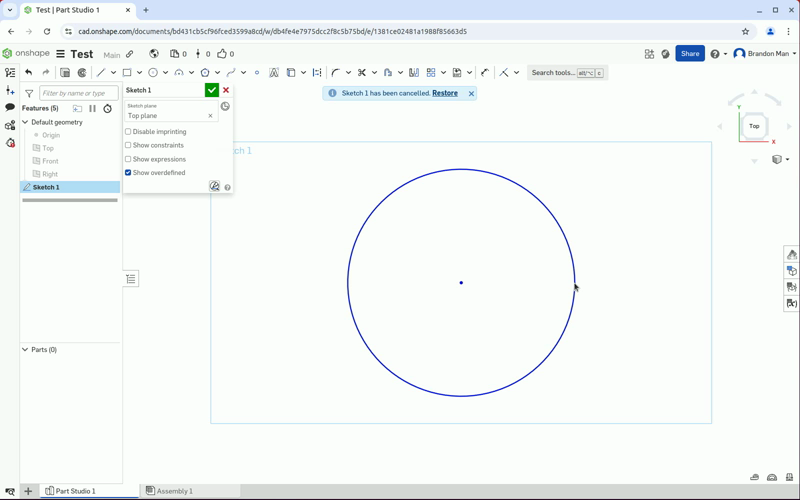
key_down(shift)
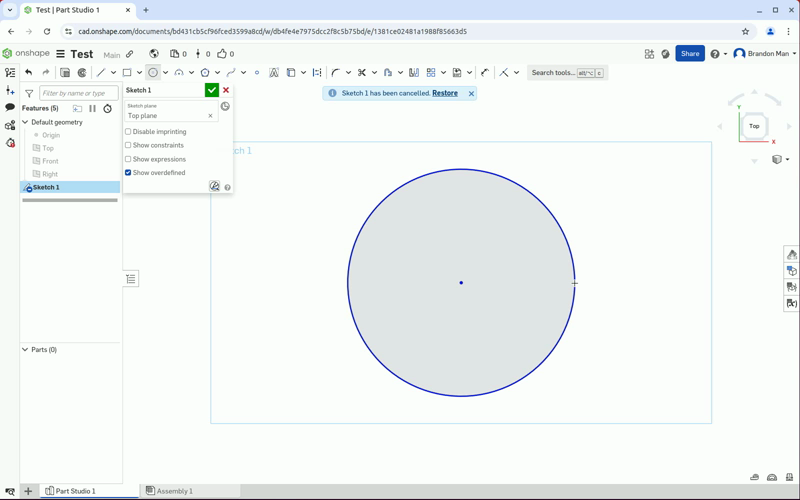
mouse_move(461, 282)
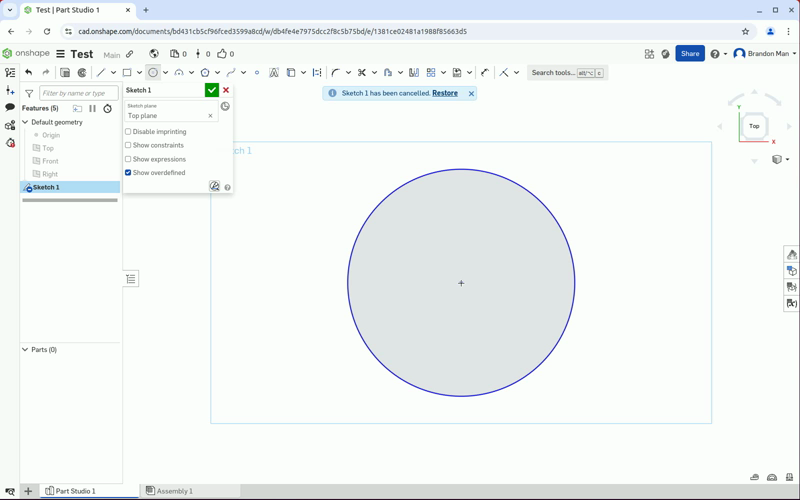
click(461, 282)
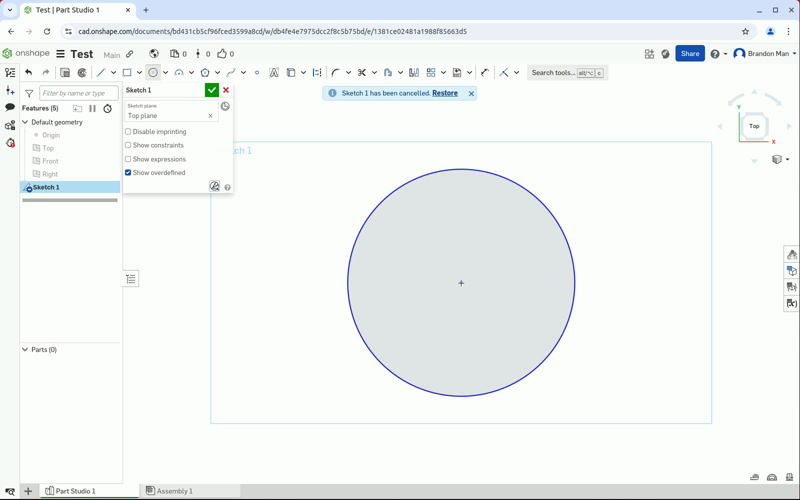
key_up(shift)
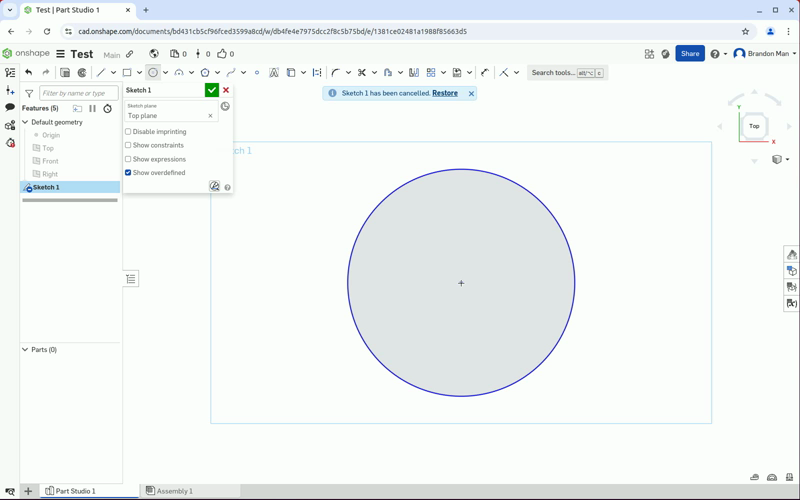
mouse_move(567, 282)
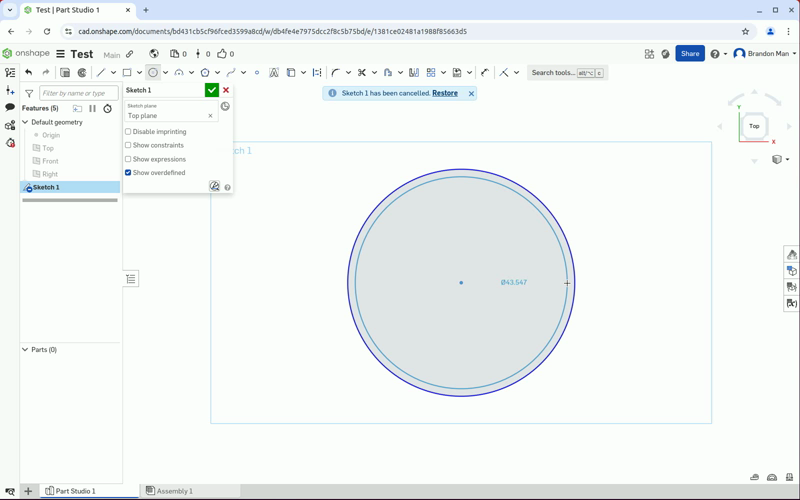
click(567, 282)
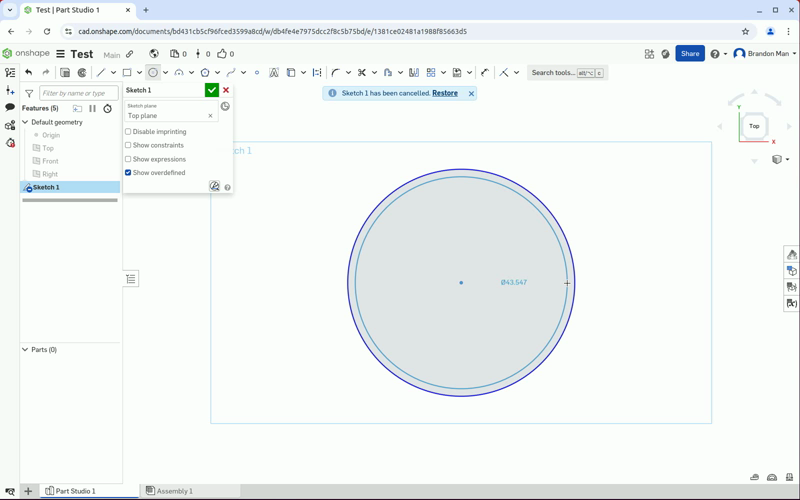
key(esc)
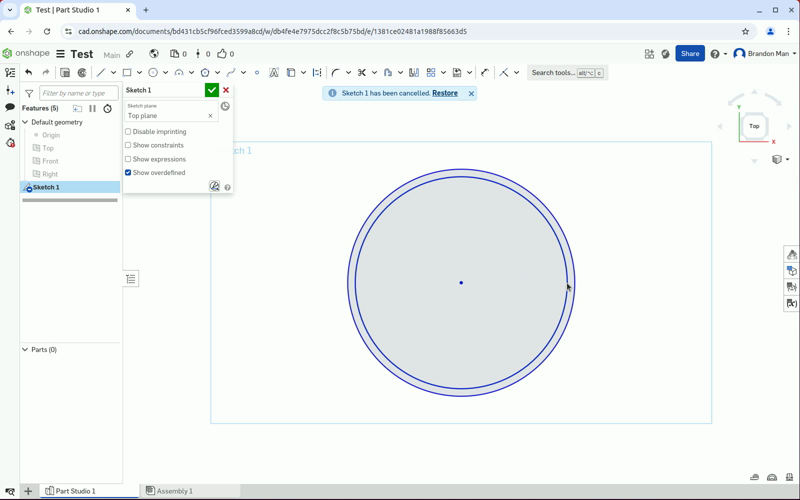
mouse_move(361, 237)
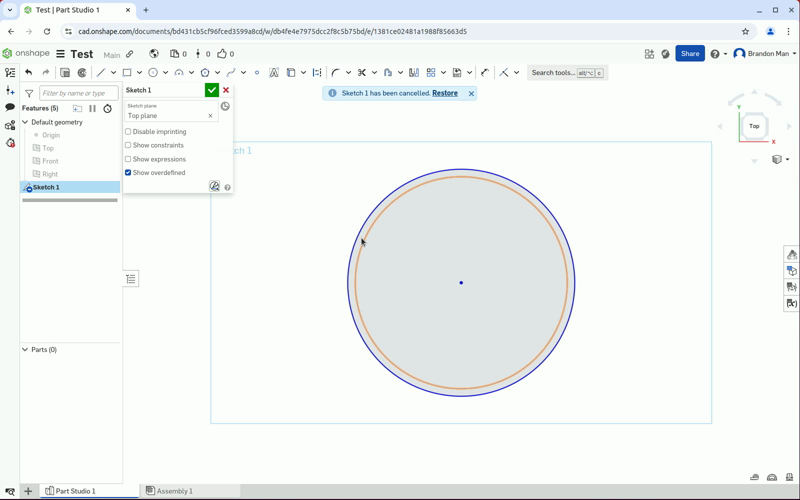
click(361, 237)
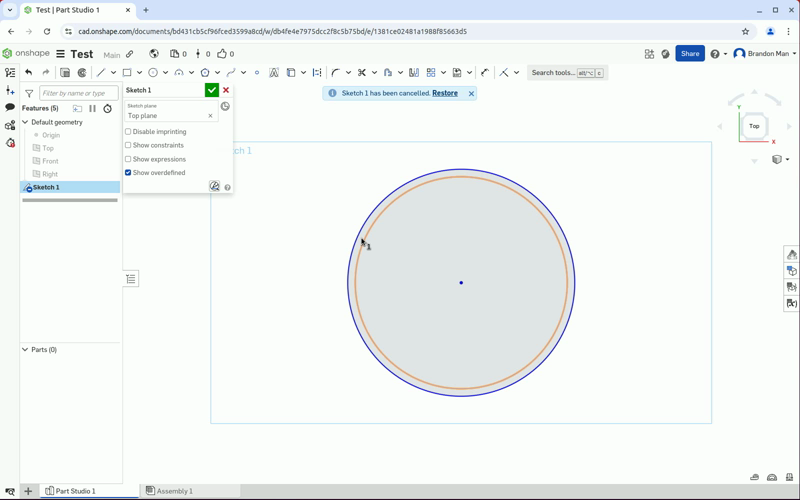
mouse_move(73, 352)
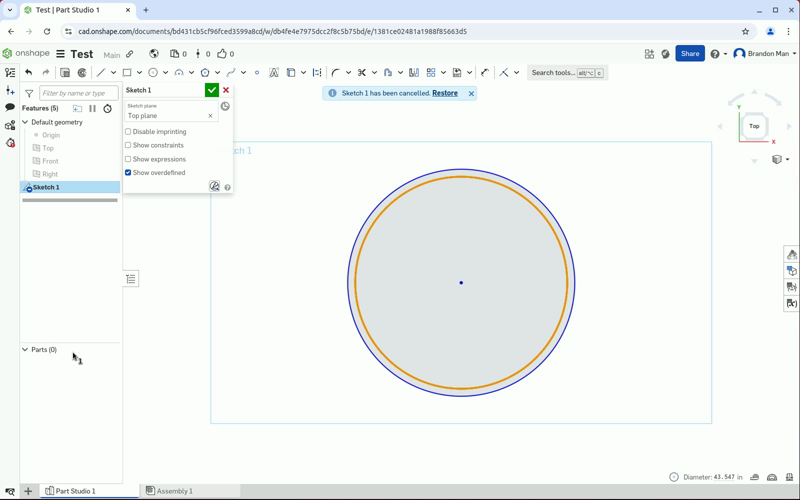
key(shift+y)
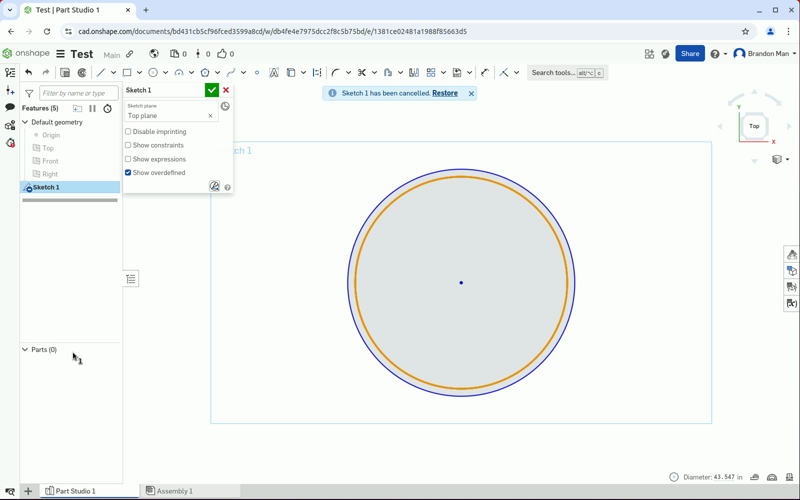
key(shift+e)
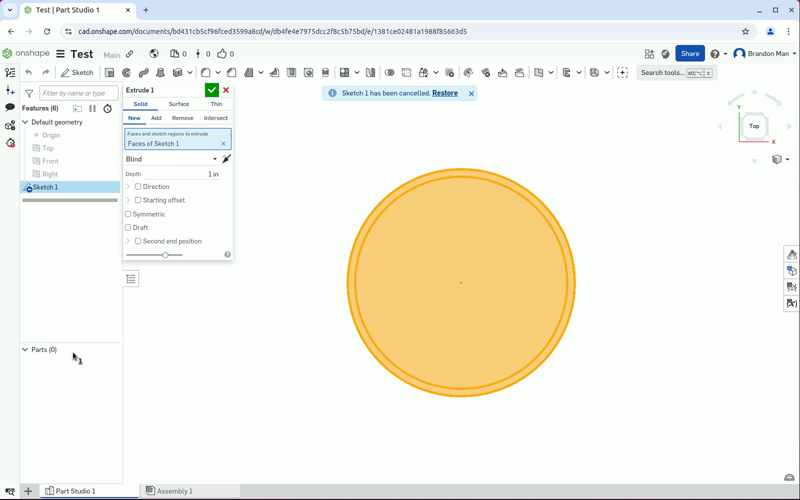
mouse_move(143, 106)
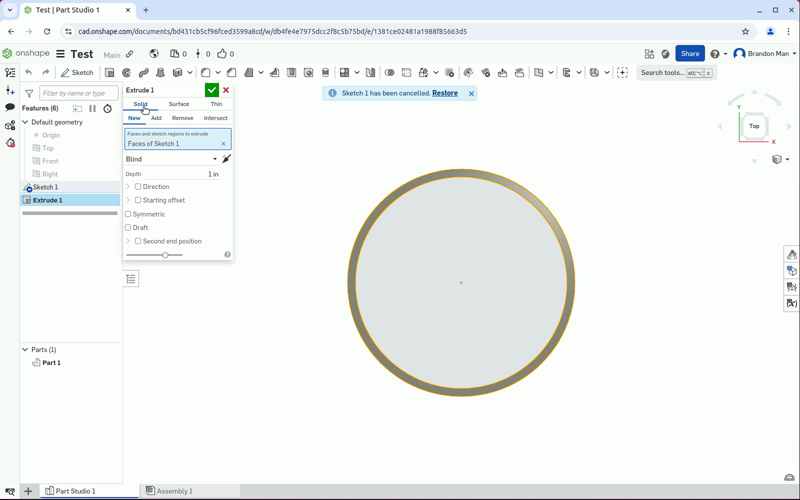
click(143, 106)
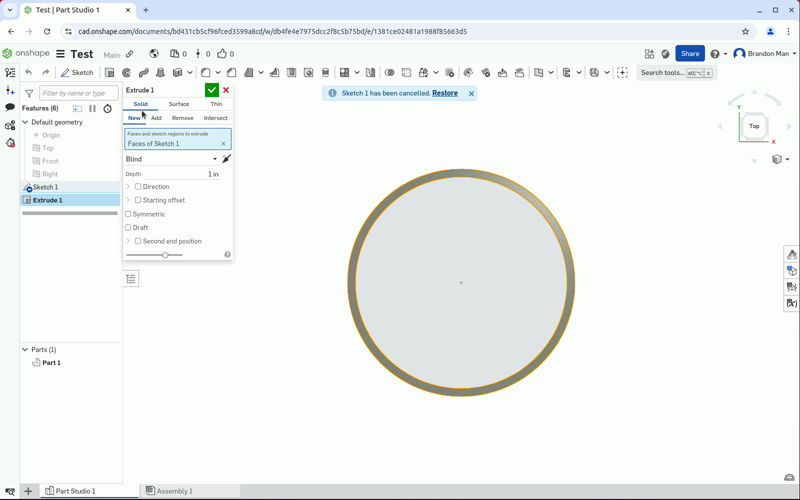
mouse_move(137, 120)
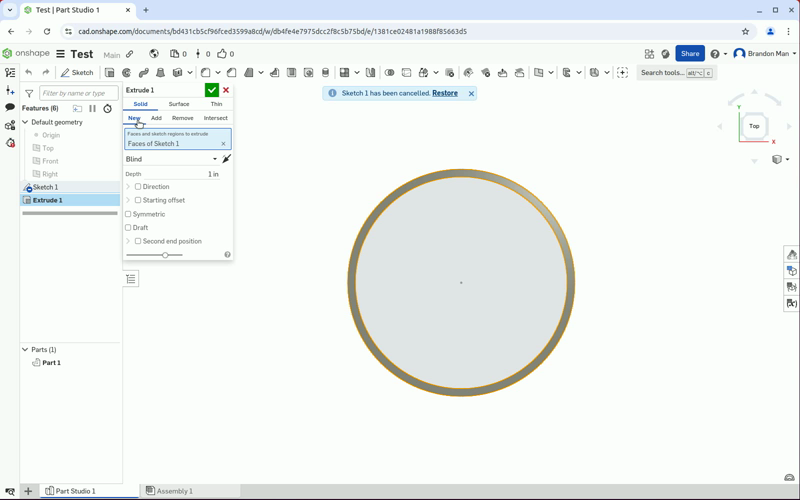
click(137, 120)
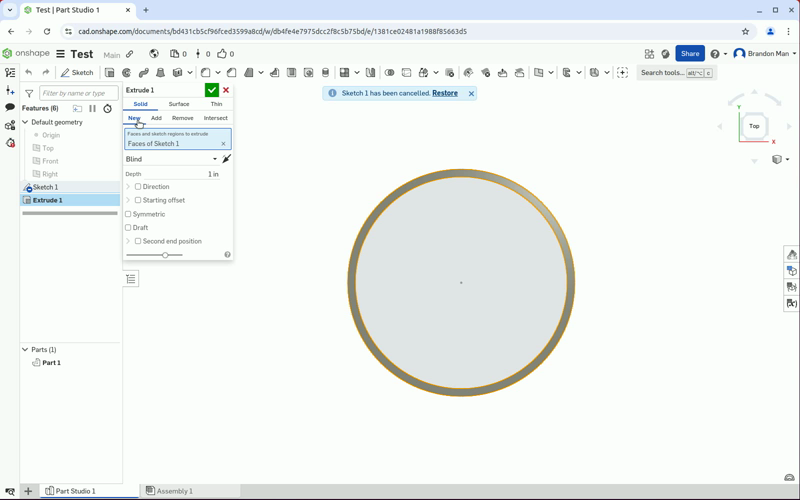
key(tab, 4)
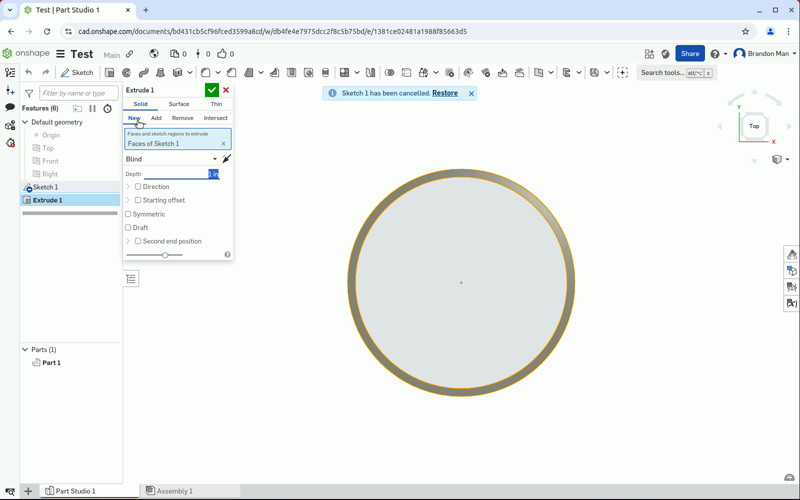
text(0.481)
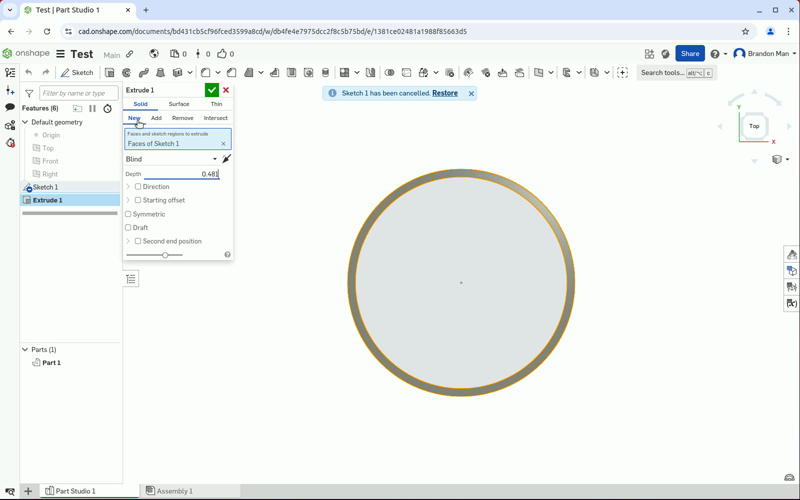
key(enter)
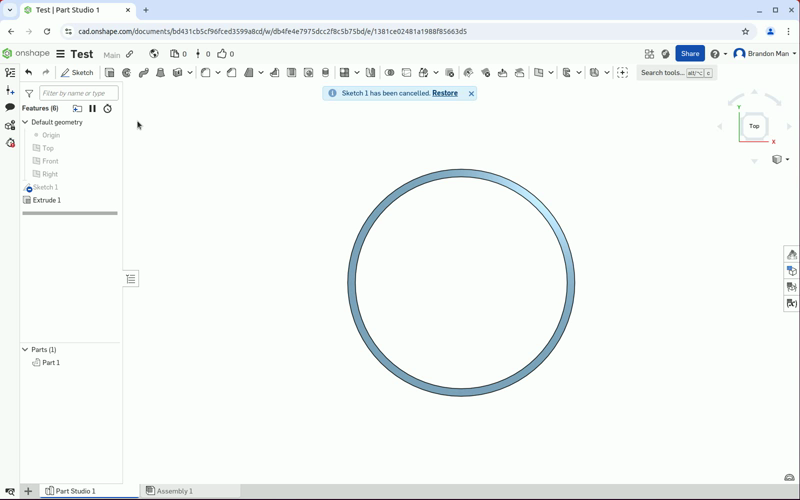
key(shift+h)
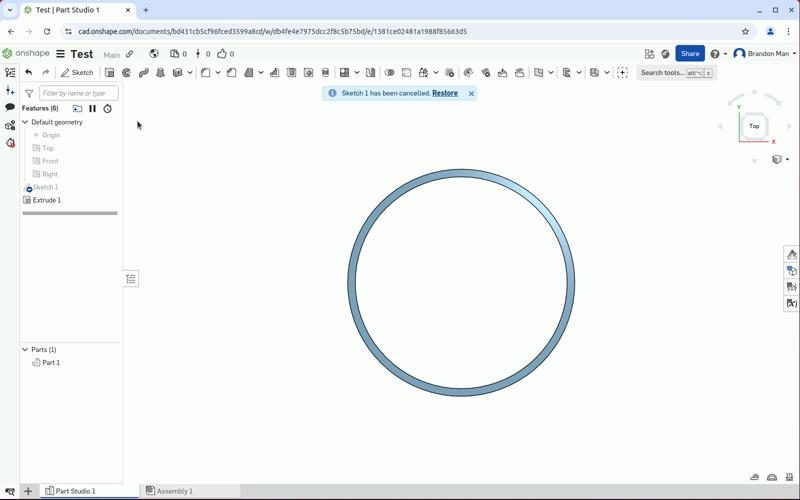
key(shift+h)
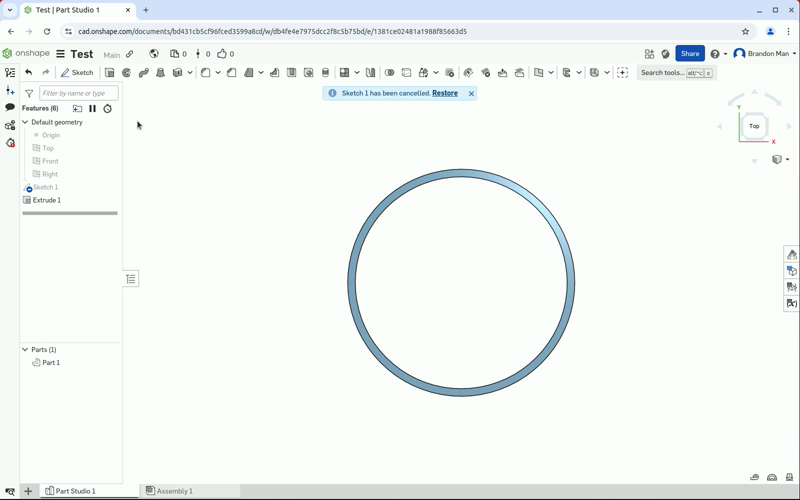
mouse_move(73, 189)
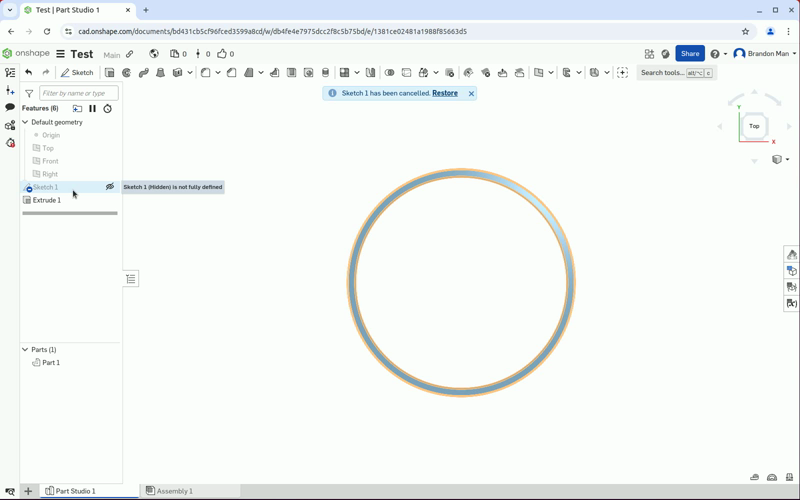
click(73, 189)
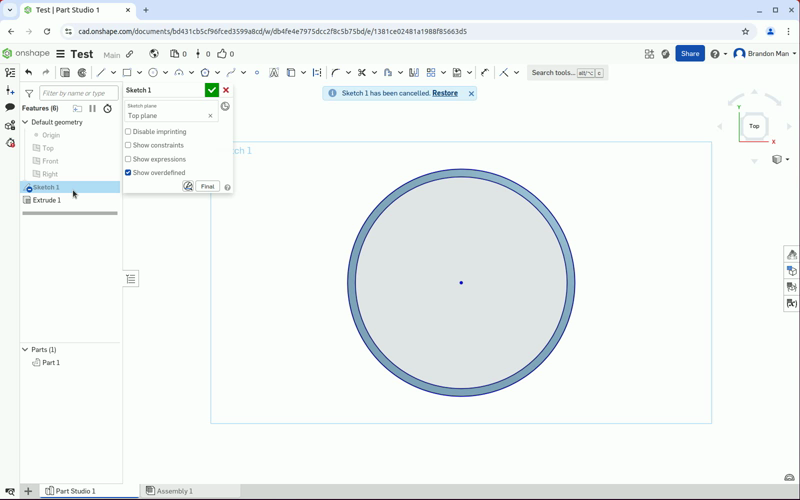
mouse_move(229, 92)
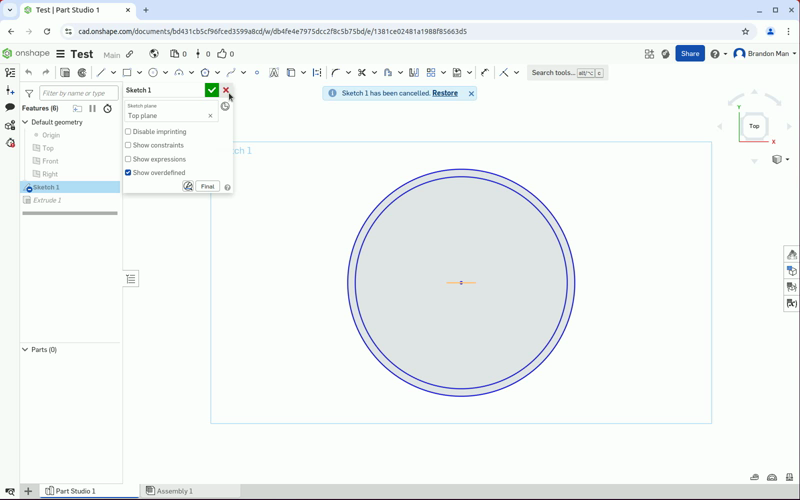
click(229, 92)
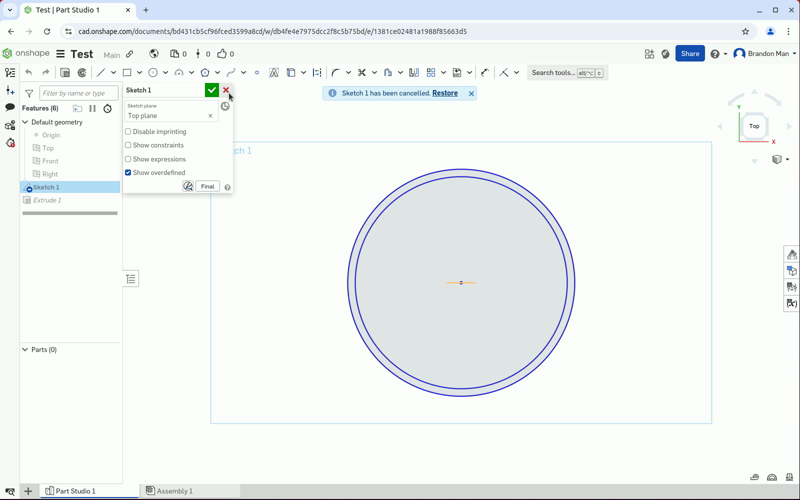
key(shift+s)
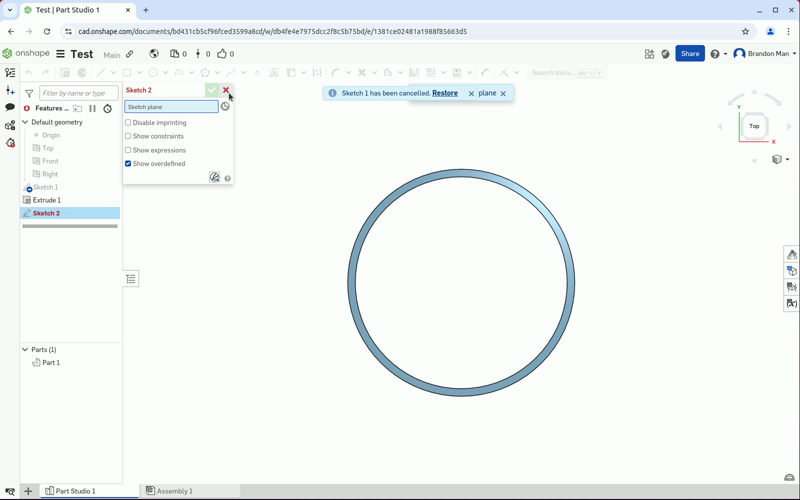
mouse_move(73, 150)
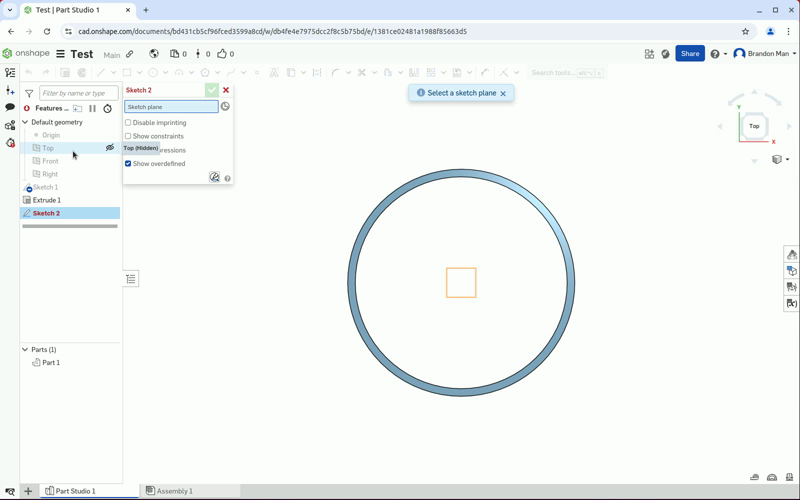
click(73, 150)
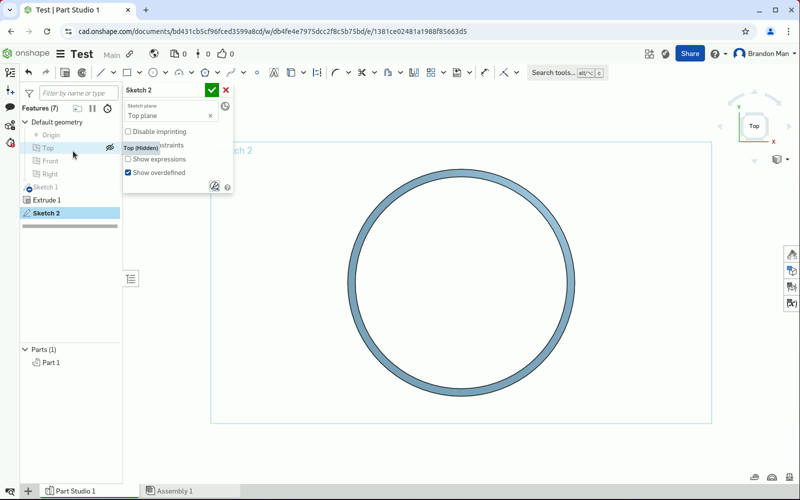
mouse_move(73, 352)
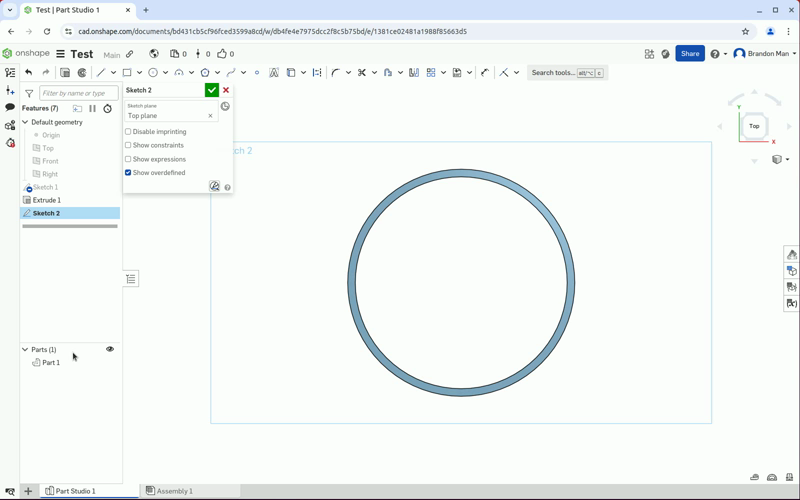
key(y)
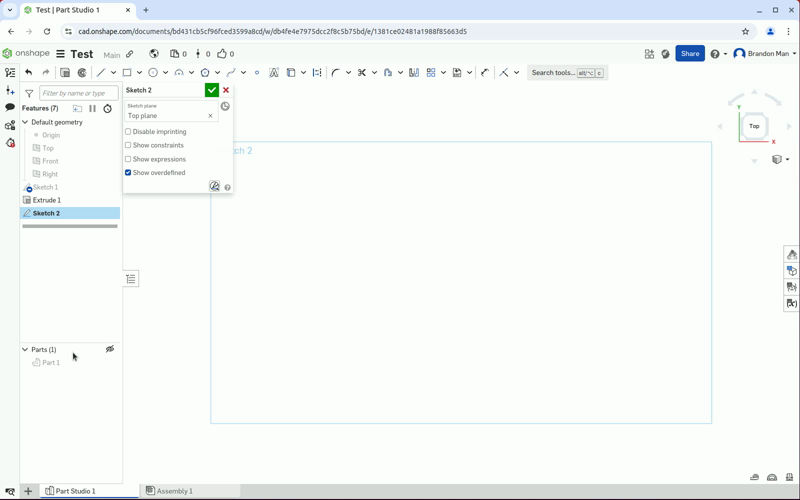
key(c)
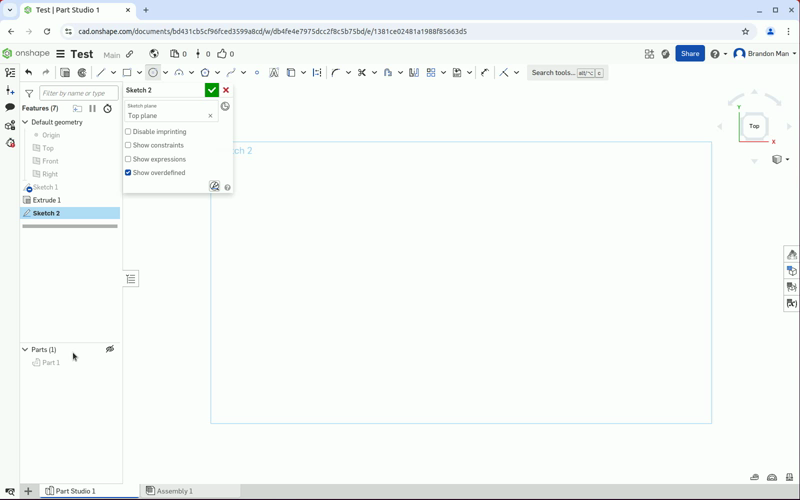
key_down(shift)
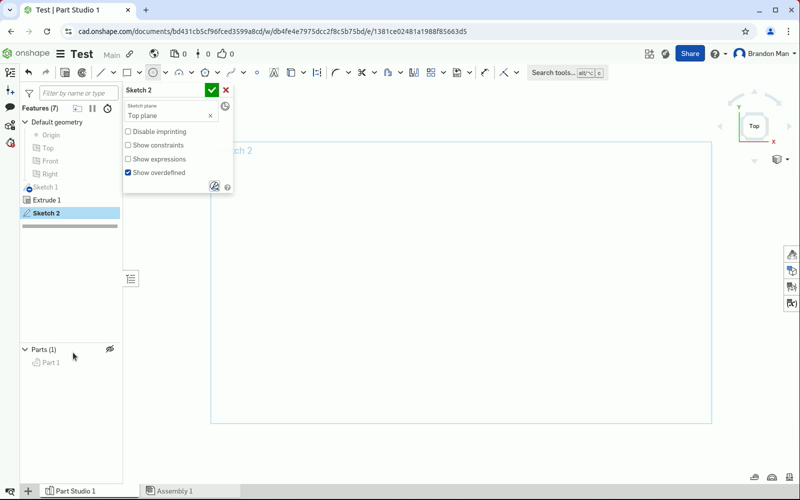
mouse_move(461, 282)
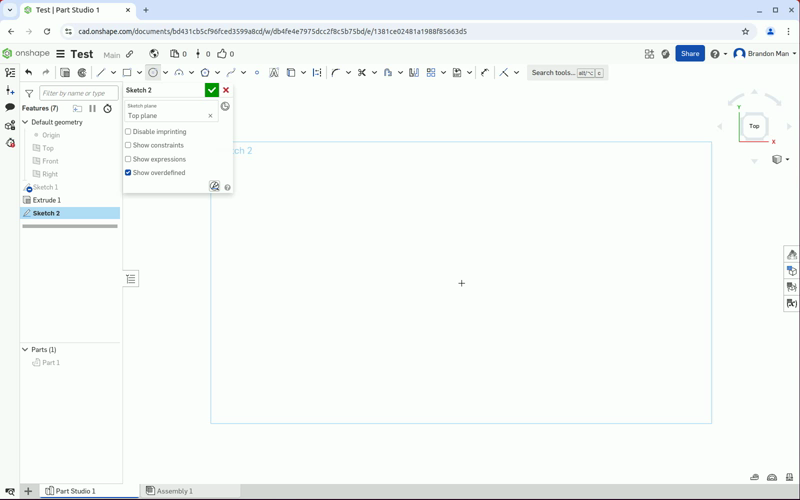
click(461, 282)
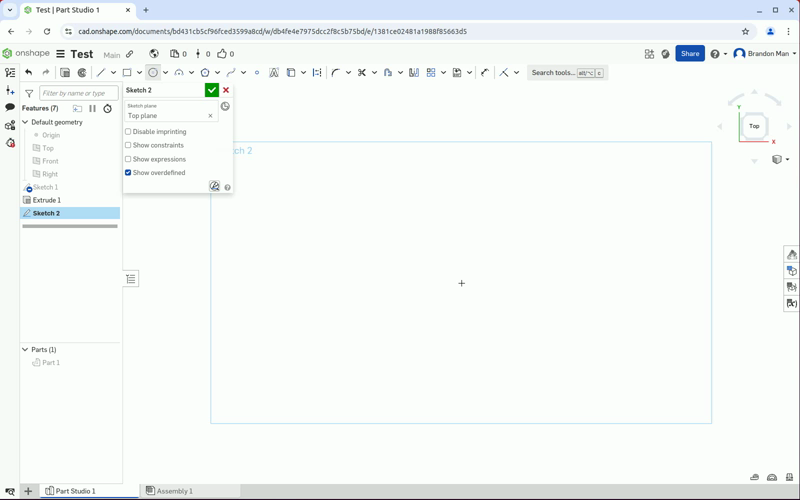
key_up(shift)
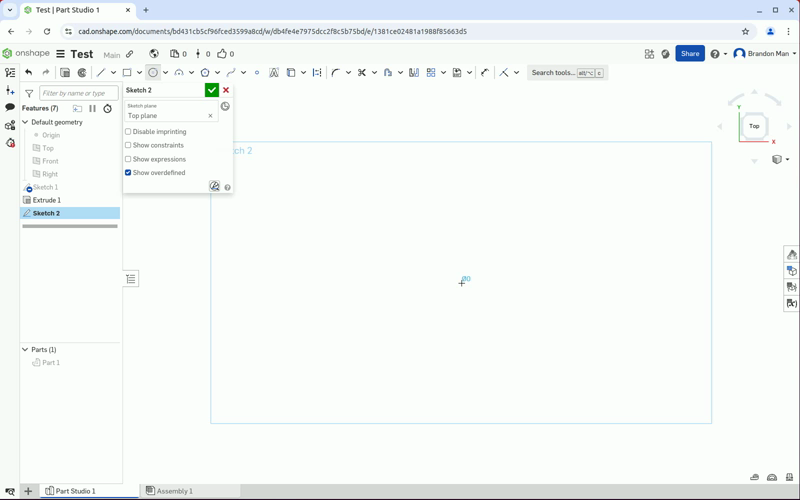
mouse_move(568, 282)
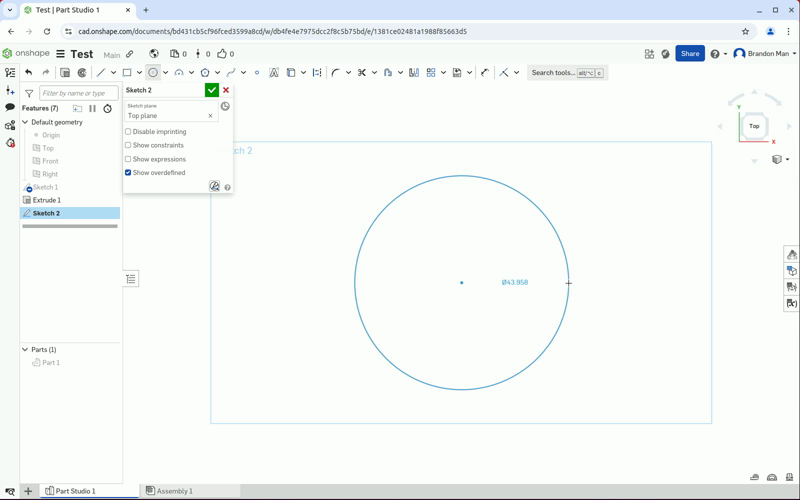
click(568, 282)
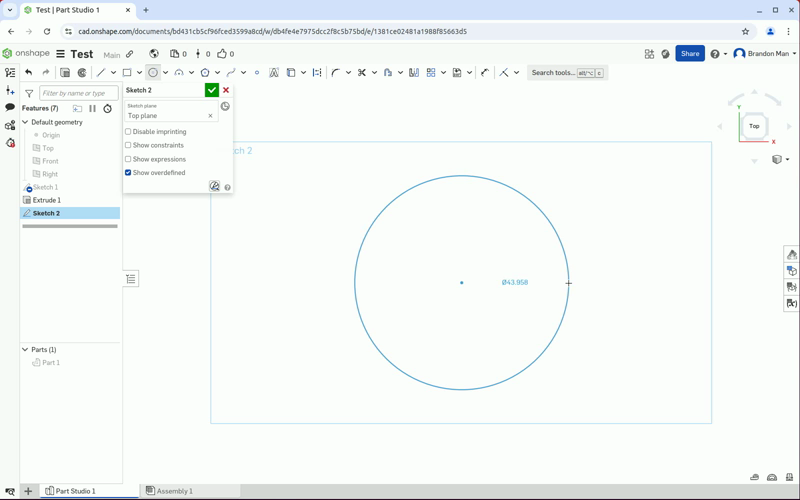
key(esc)
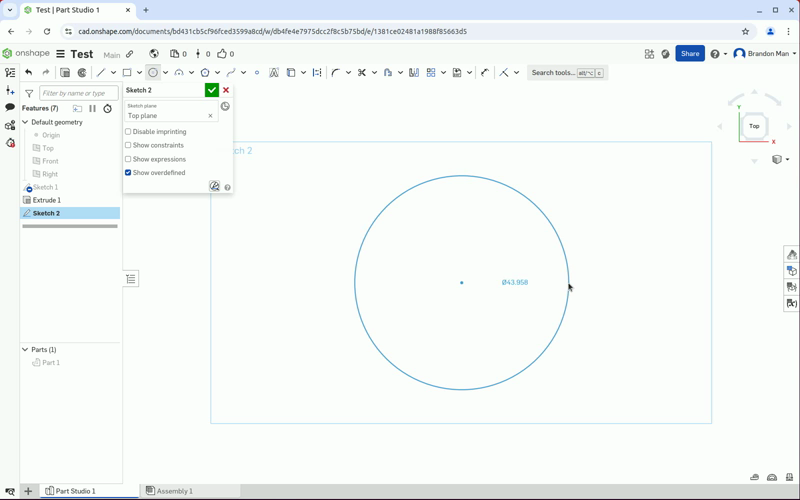
key(c)
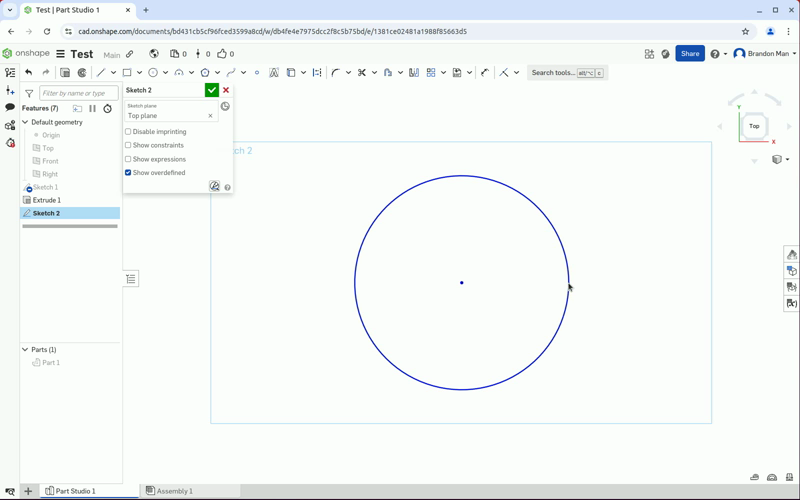
key_down(shift)
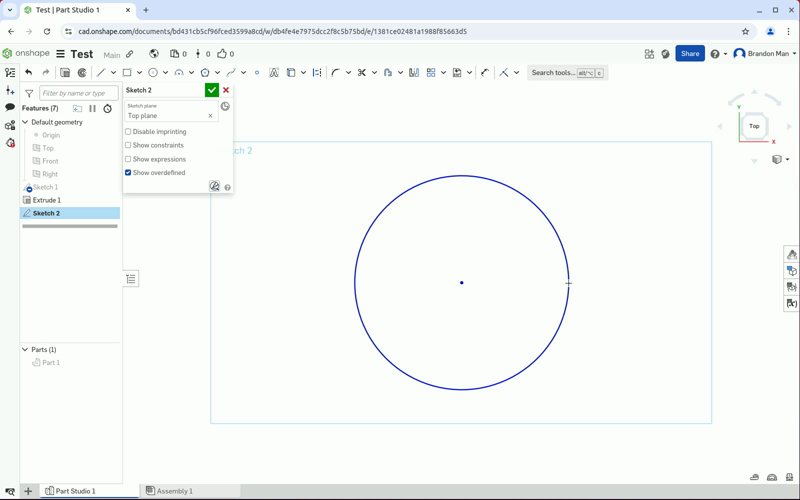
mouse_move(461, 282)
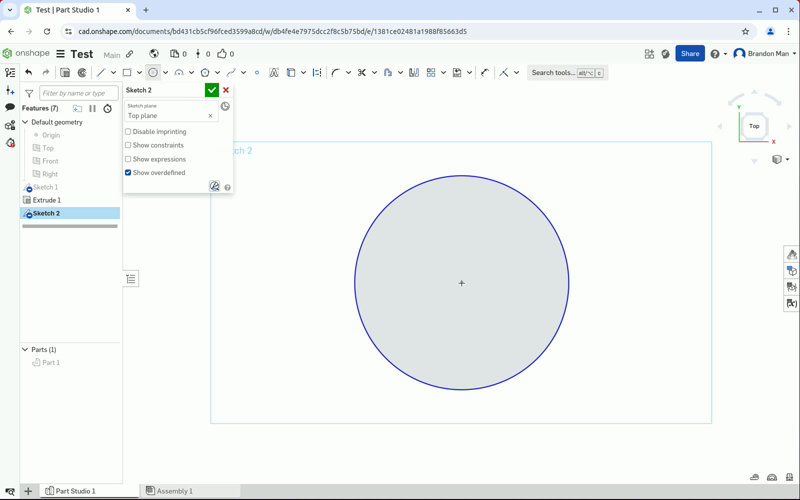
click(461, 282)
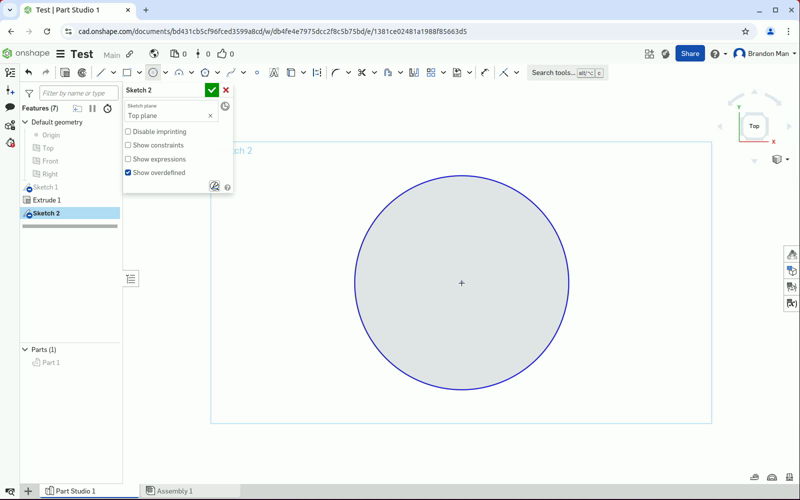
key_up(shift)
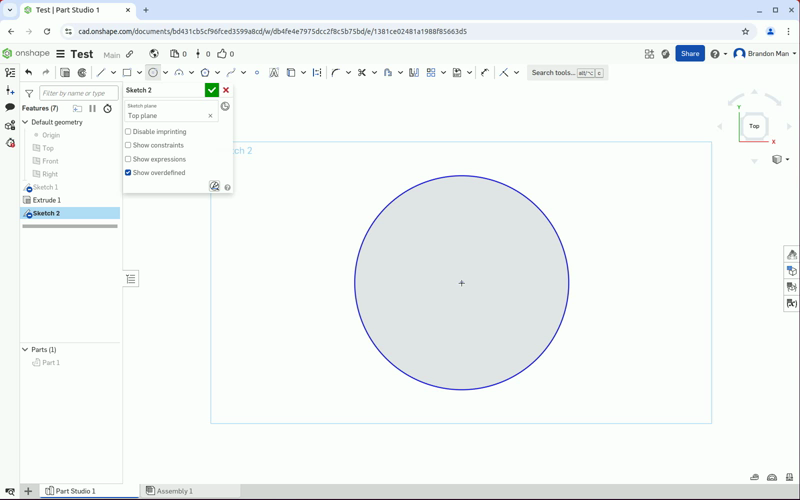
mouse_move(566, 282)
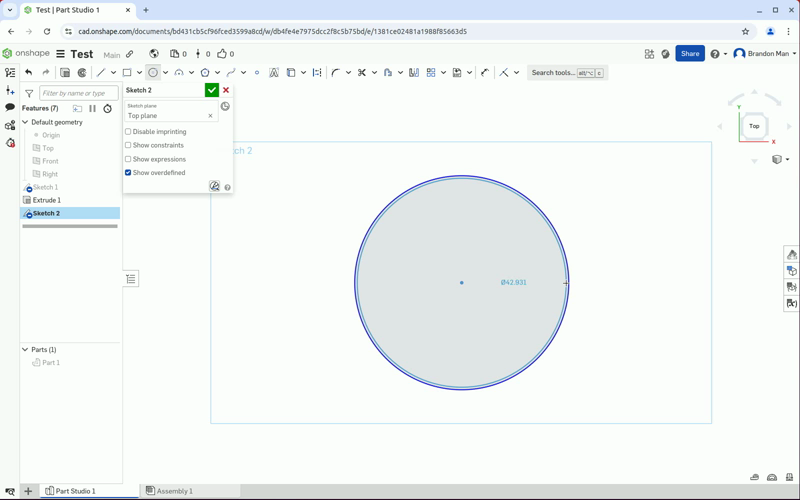
scroll(6)
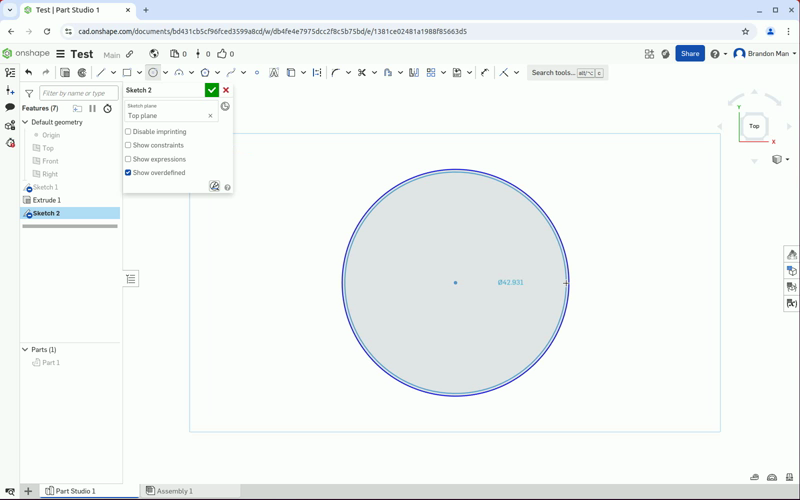
scroll(6)
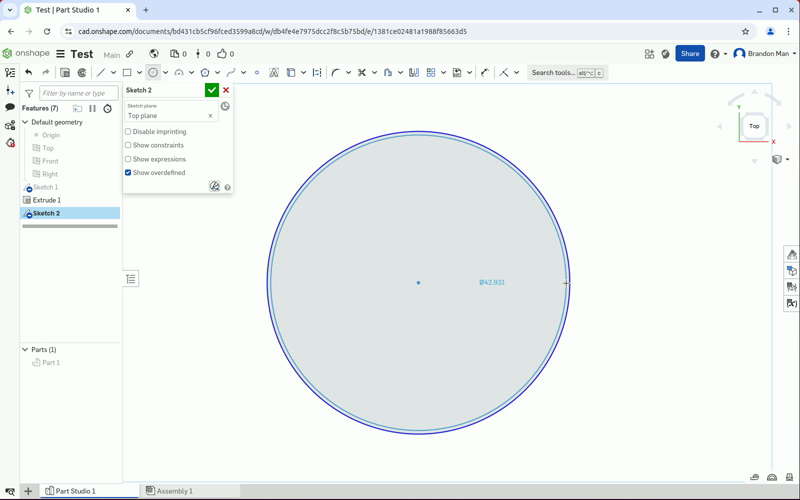
scroll(6)
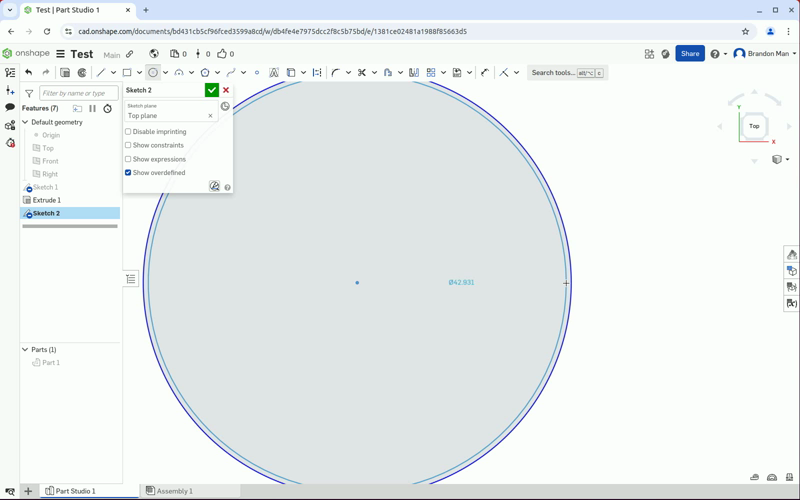
scroll(6)
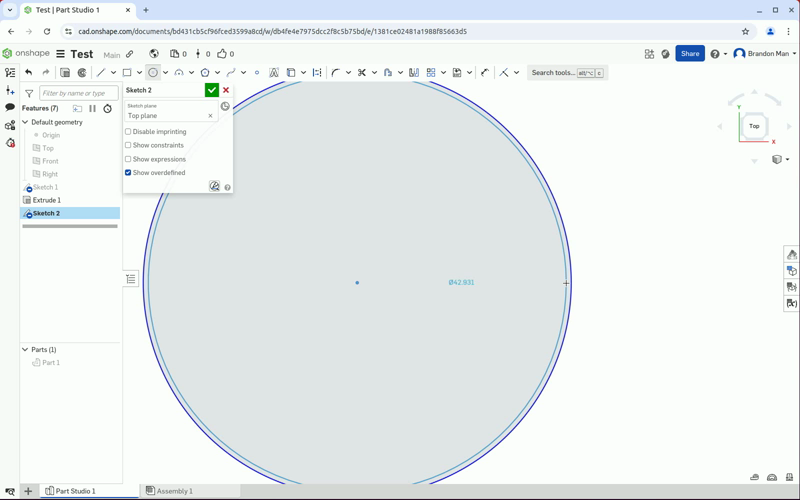
scroll(6)
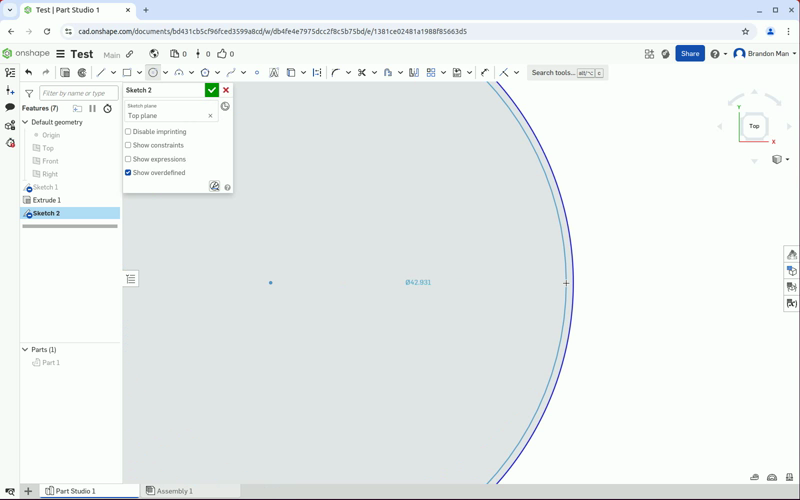
scroll(6)
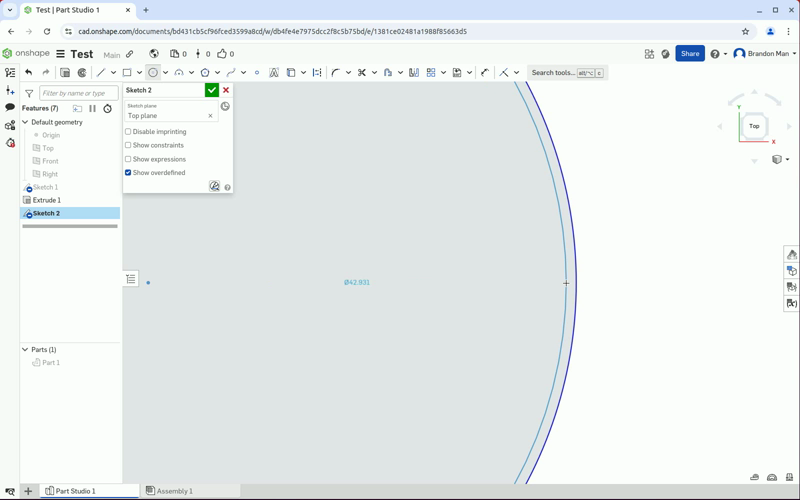
scroll(6)
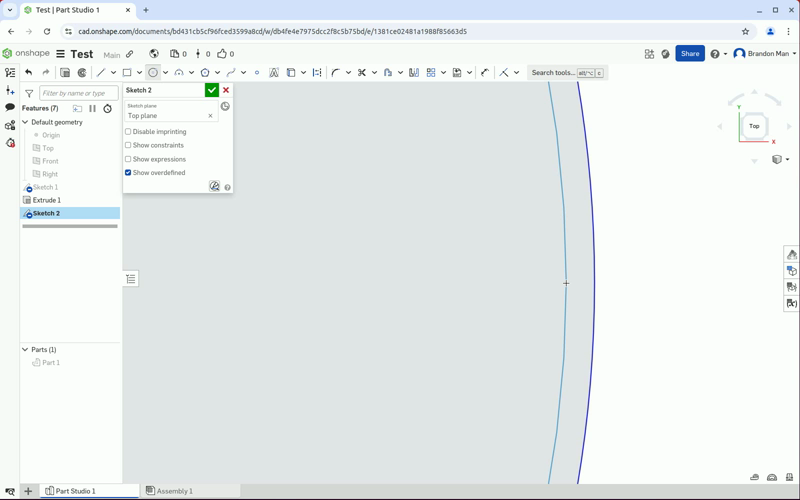
click(566, 282)
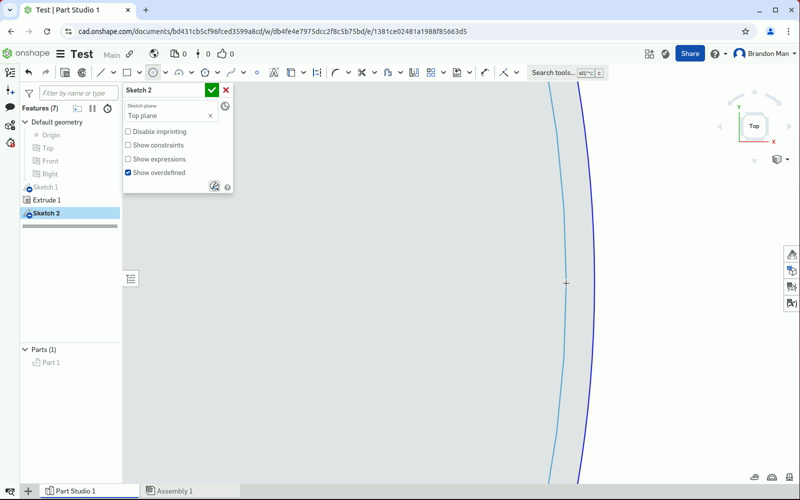
scroll(-6)
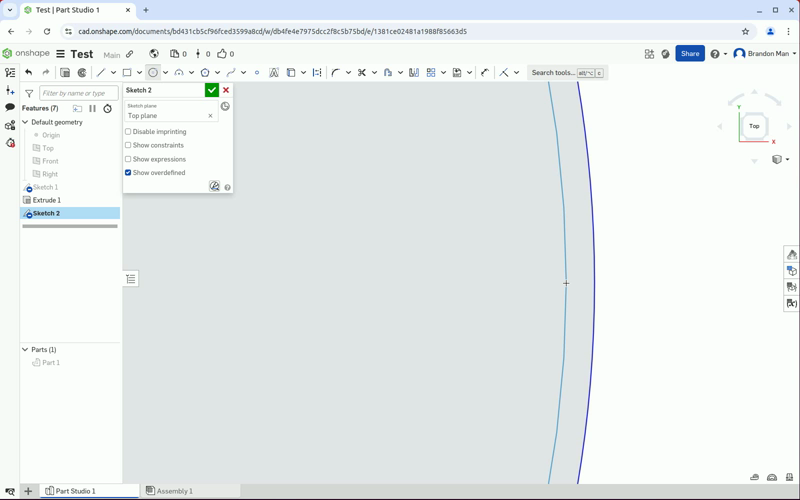
scroll(-6)
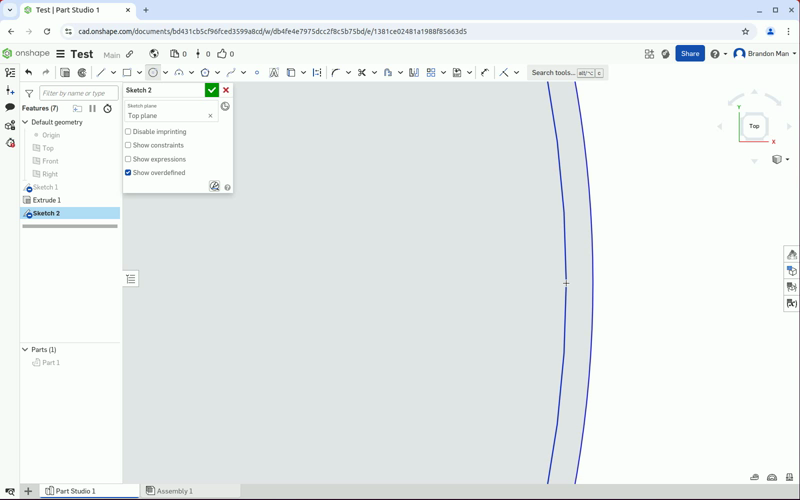
scroll(-6)
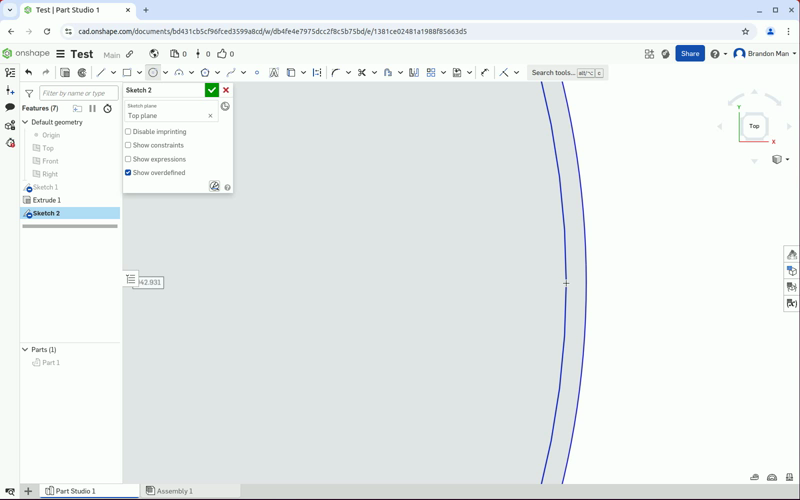
scroll(-6)
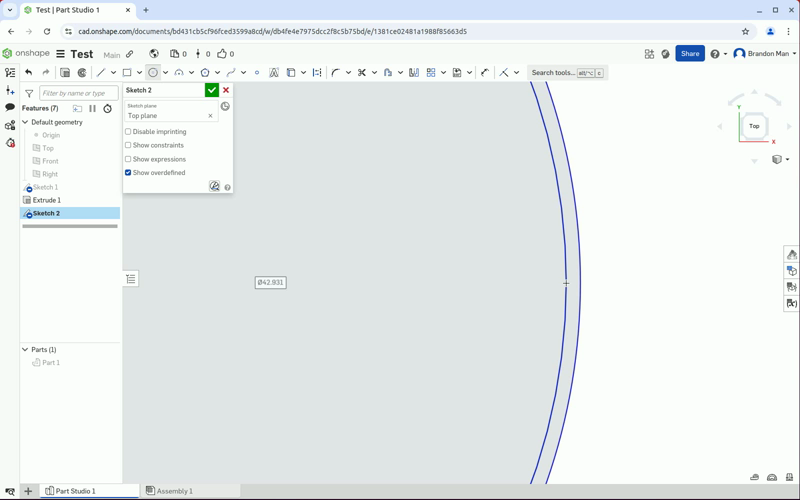
scroll(-6)
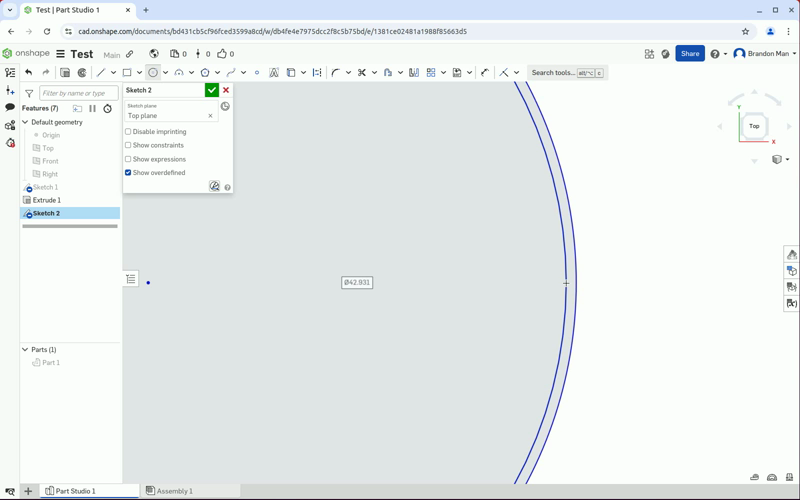
scroll(-6)
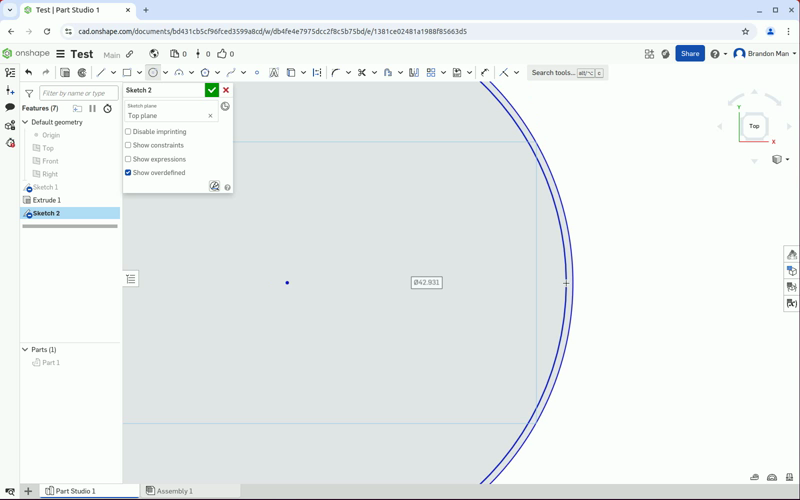
scroll(-6)
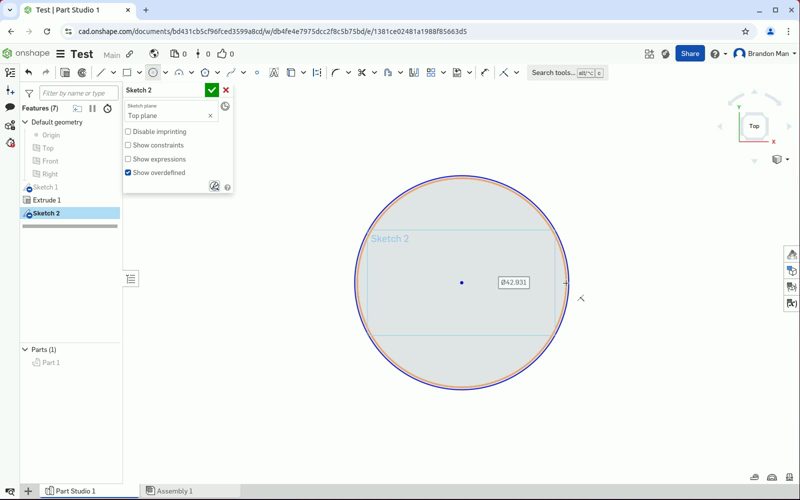
key(esc)
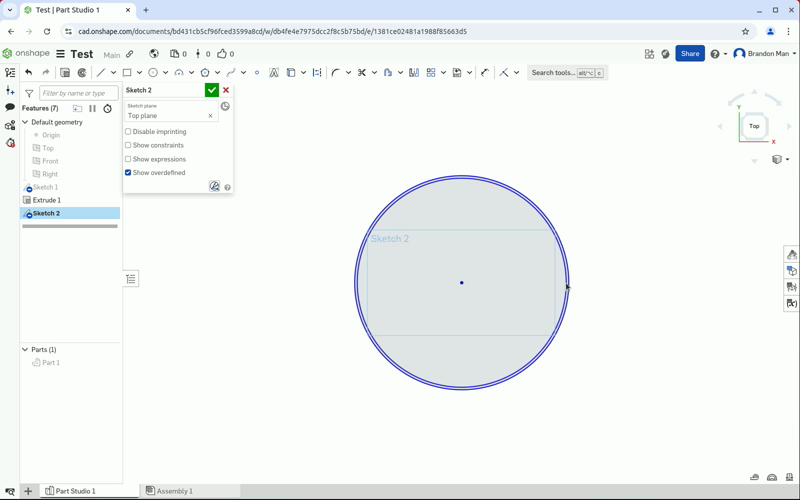
mouse_move(415, 377)
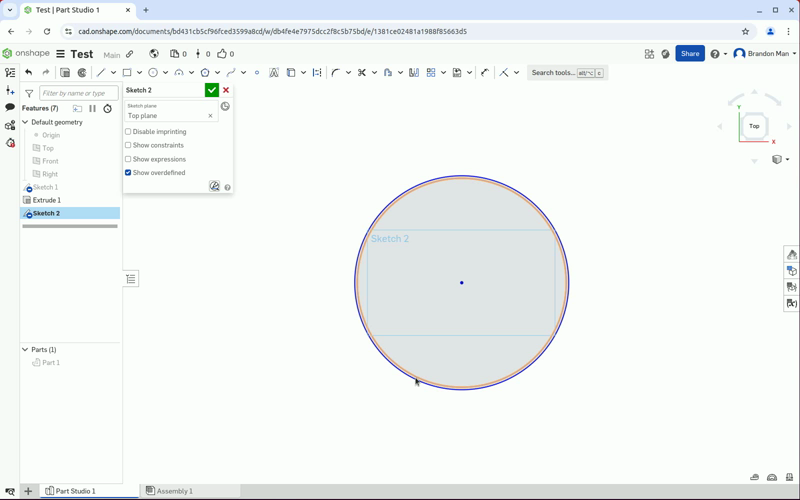
scroll(6)
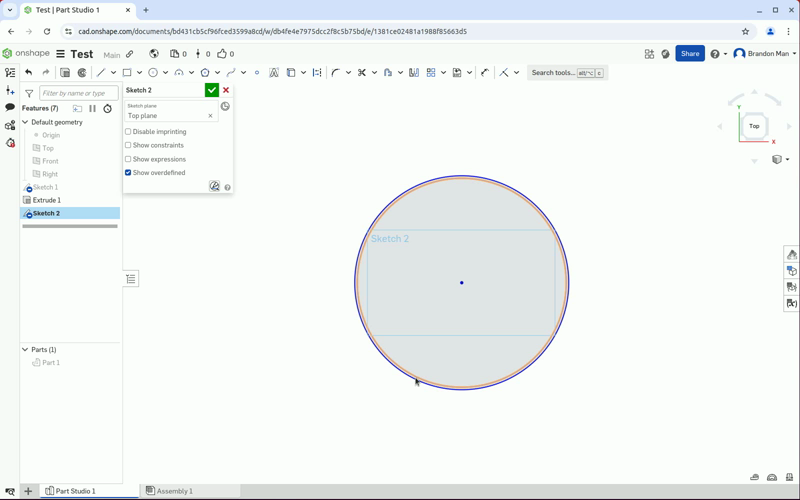
scroll(6)
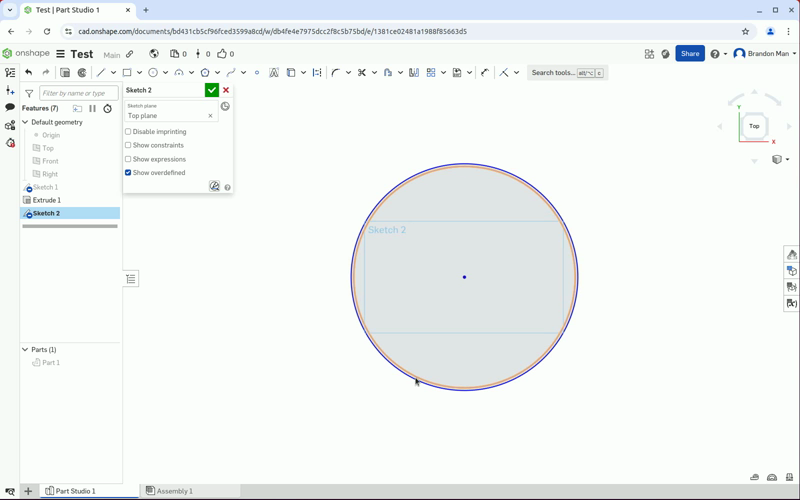
scroll(6)
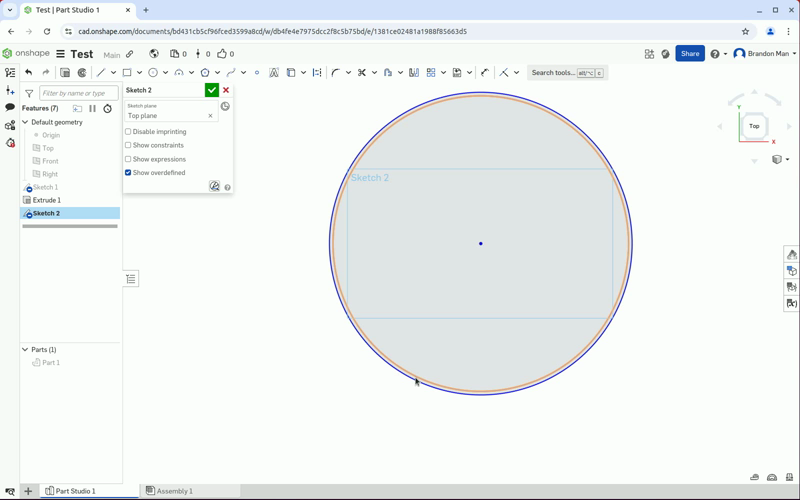
scroll(6)
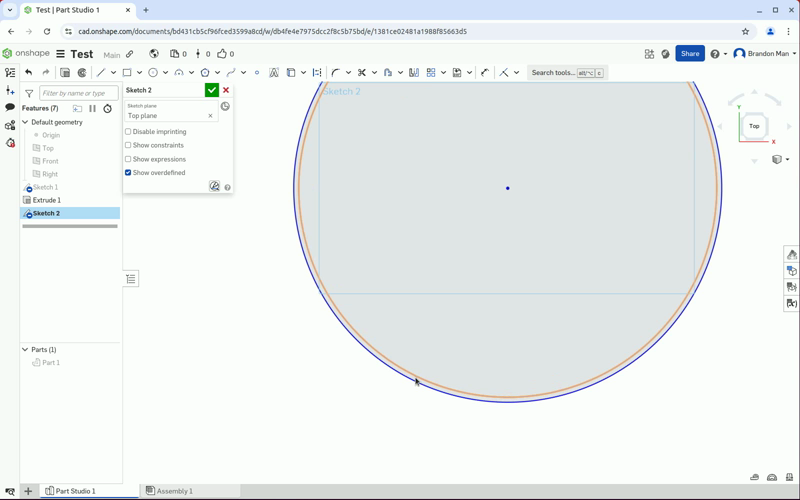
scroll(6)
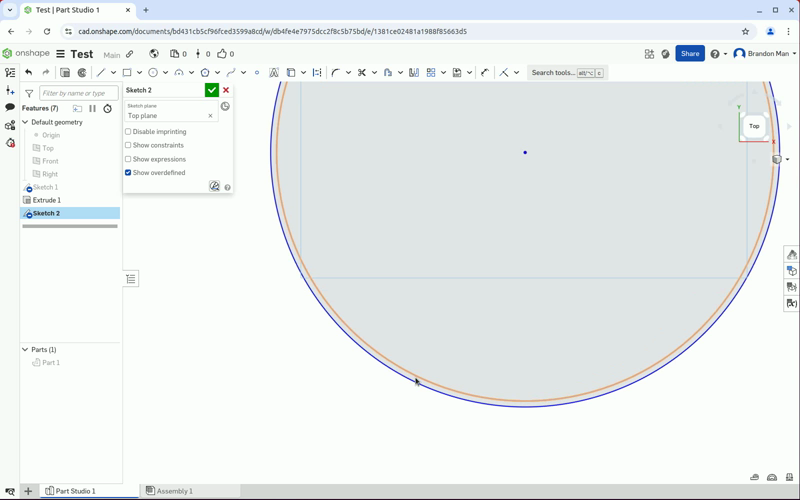
scroll(6)
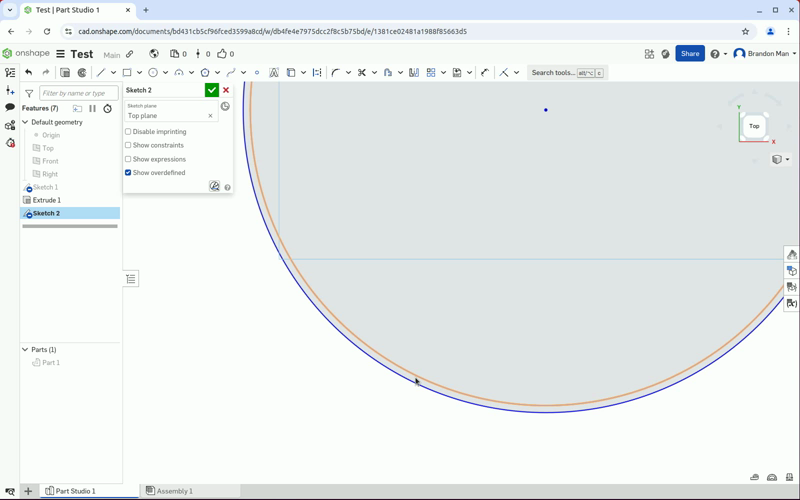
scroll(6)
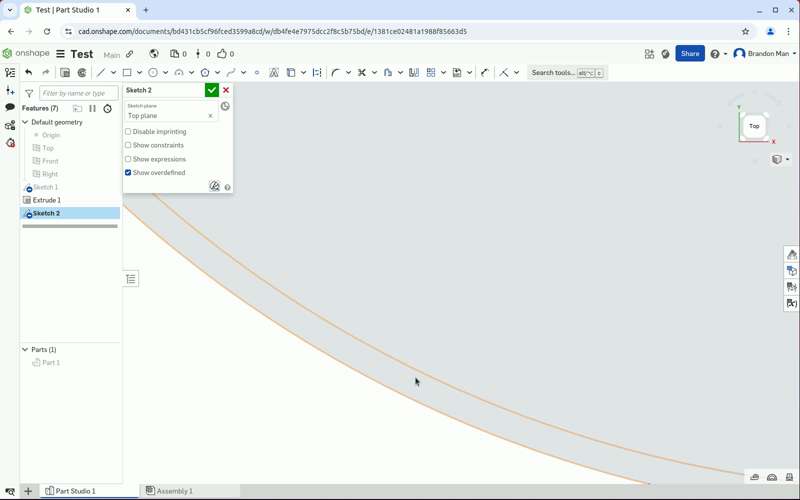
click(415, 377)
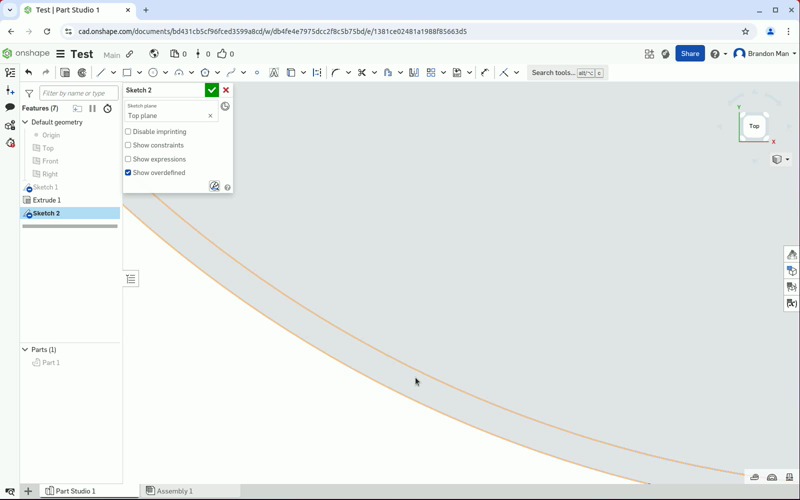
scroll(-6)
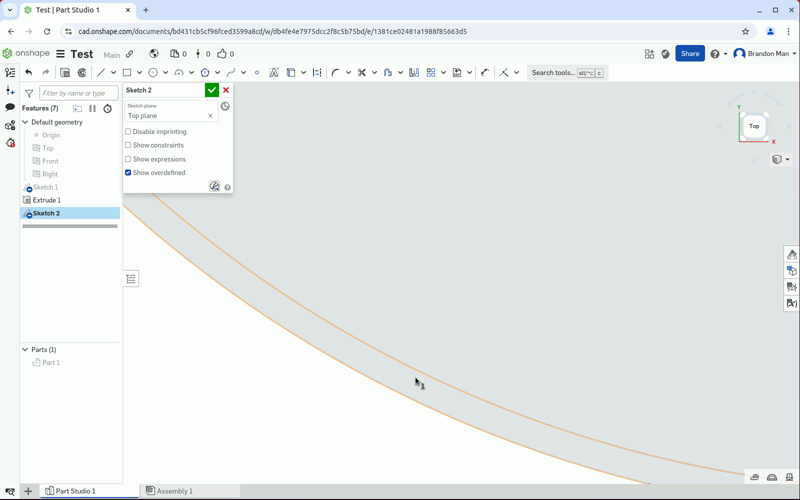
scroll(-6)
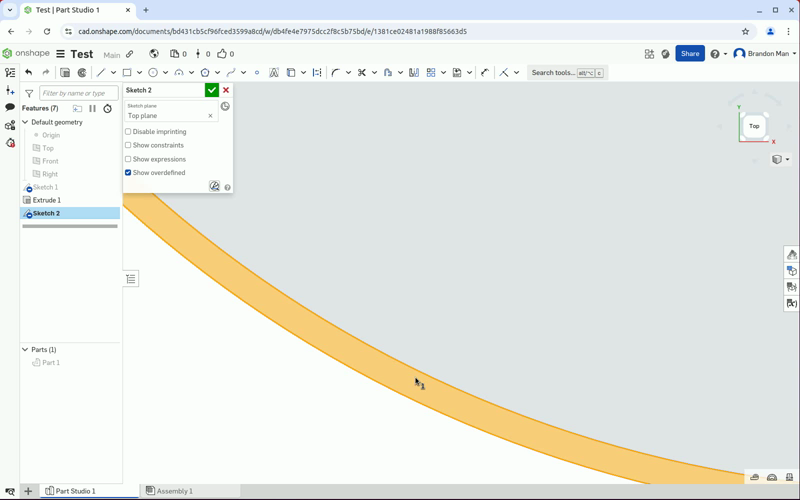
scroll(-6)
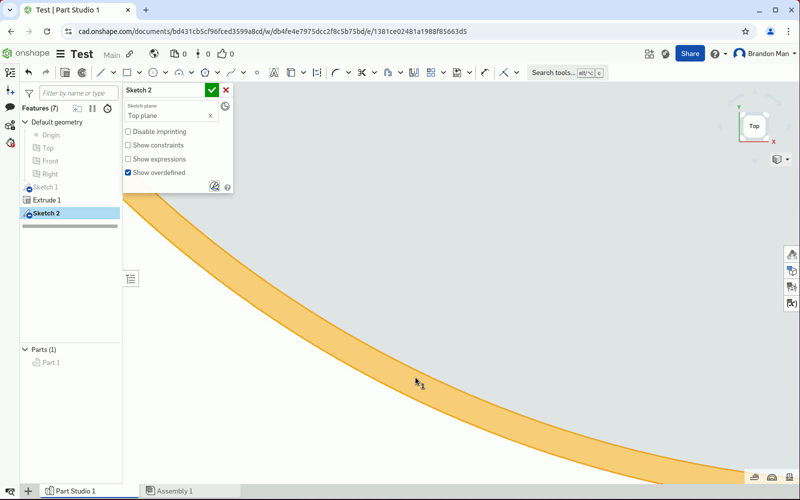
scroll(-6)
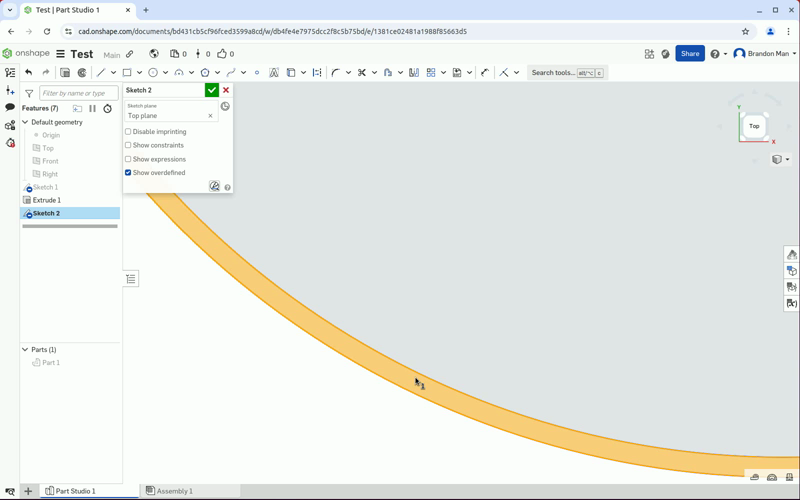
scroll(-6)
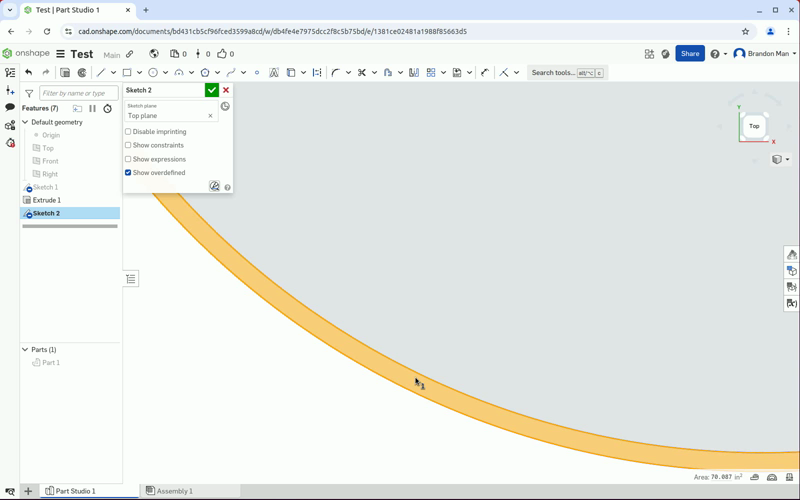
scroll(-6)
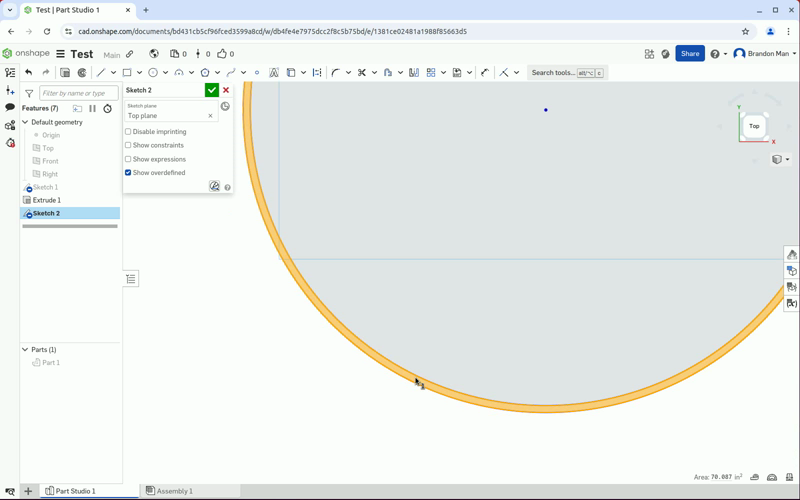
scroll(-6)
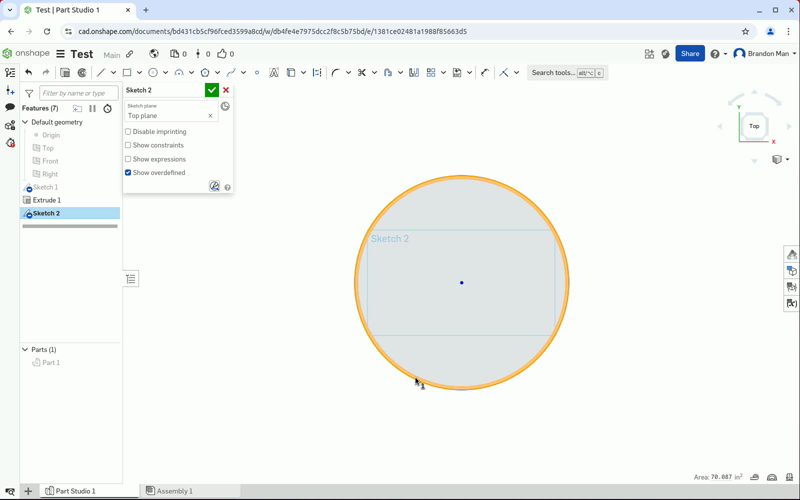
mouse_move(73, 352)
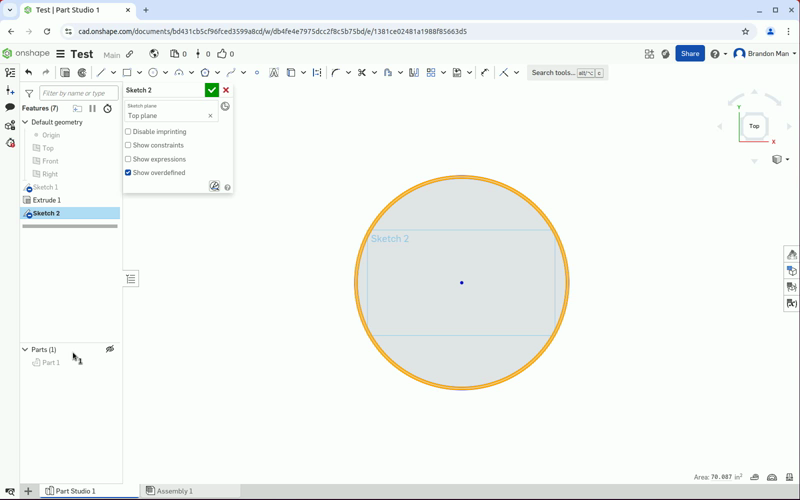
key(shift+y)
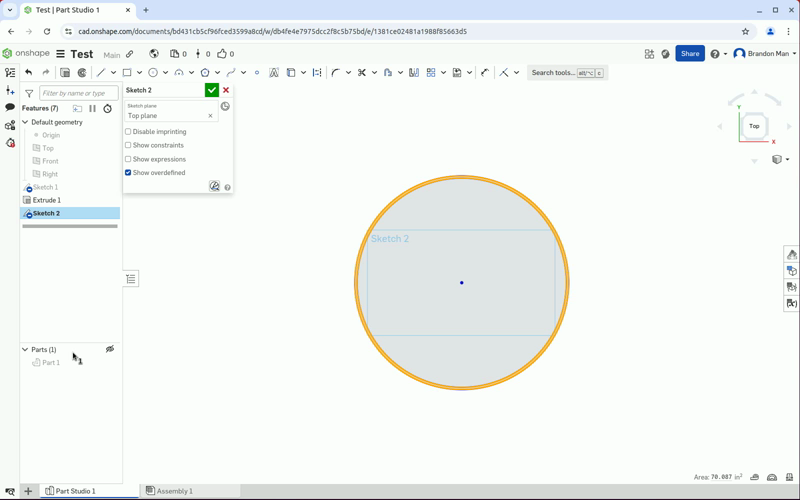
key(shift+e)
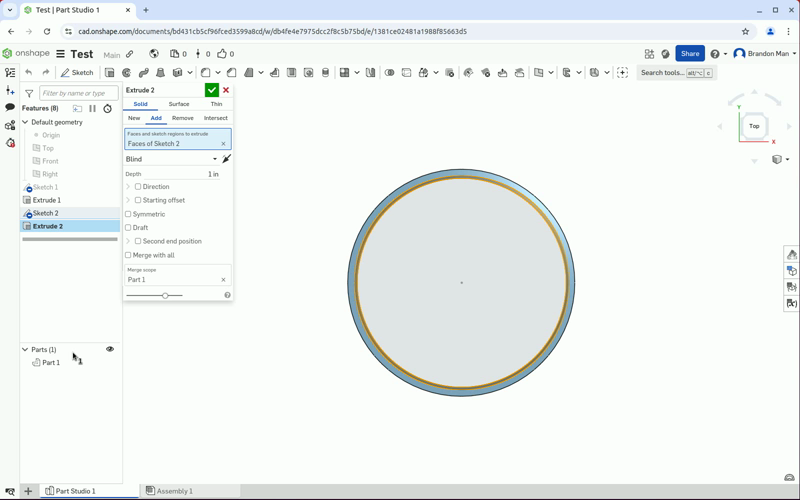
mouse_move(143, 106)
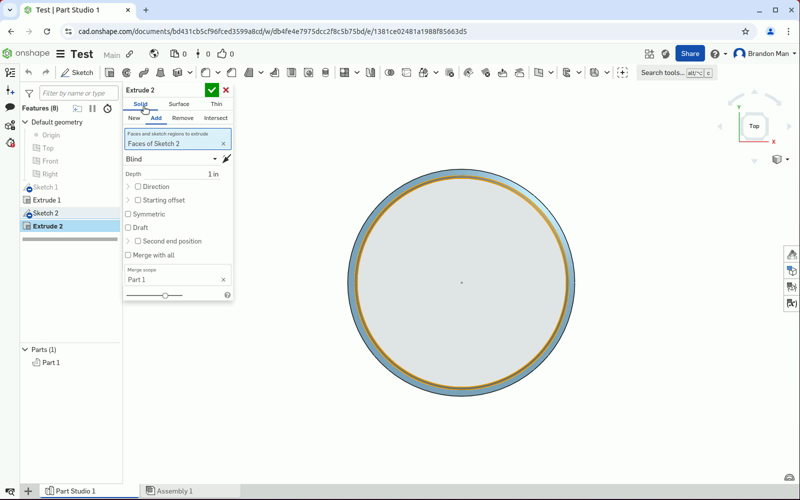
click(143, 106)
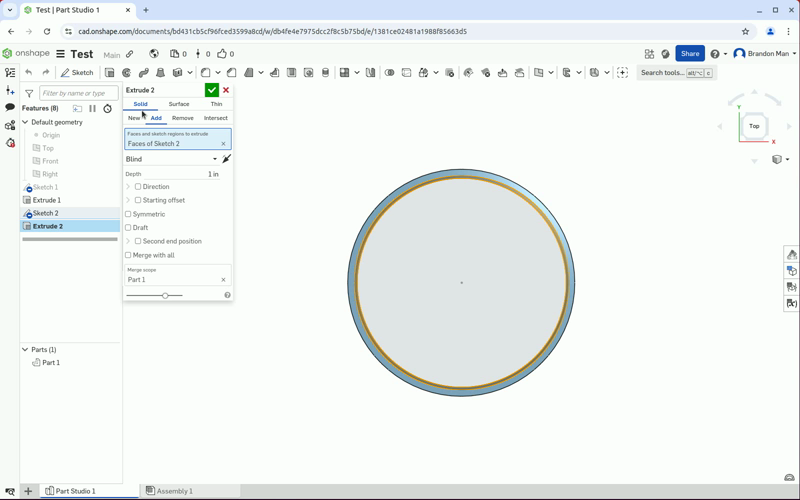
mouse_move(137, 120)
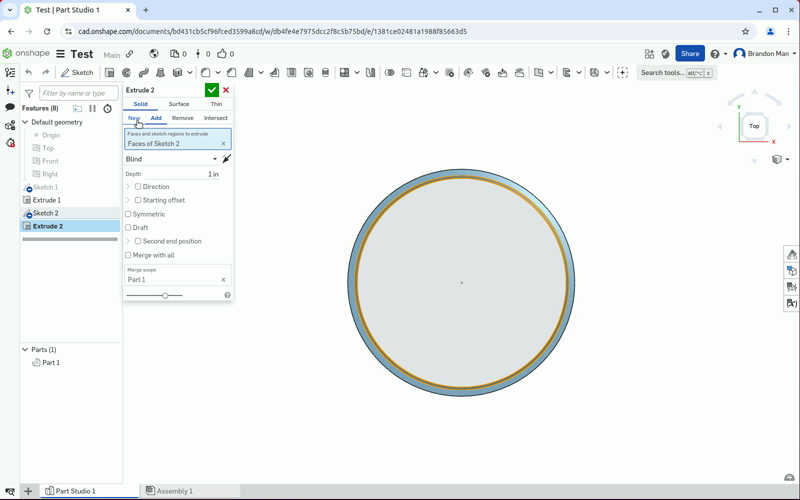
click(137, 120)
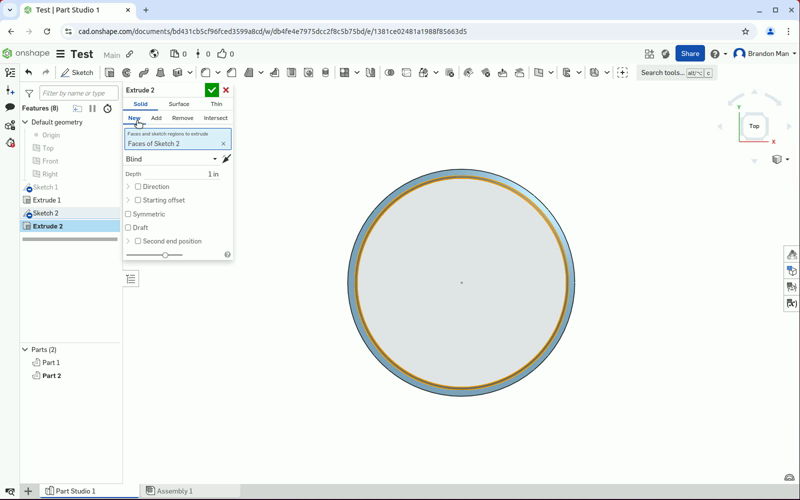
key(tab, 4)
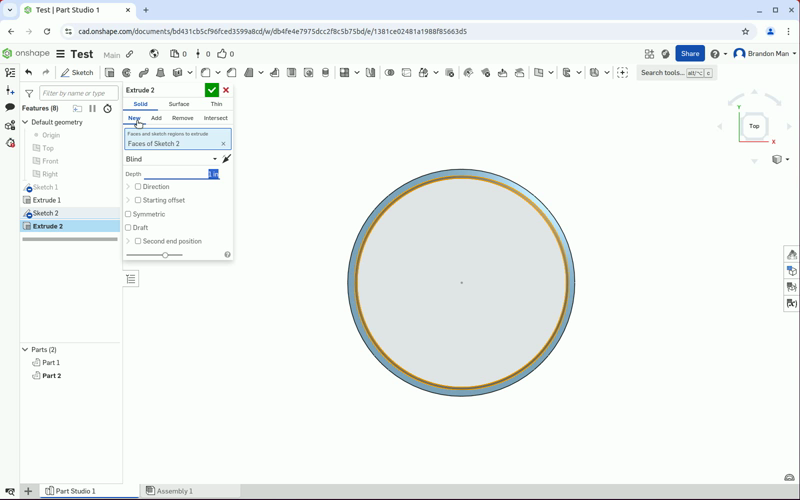
text(3.129)
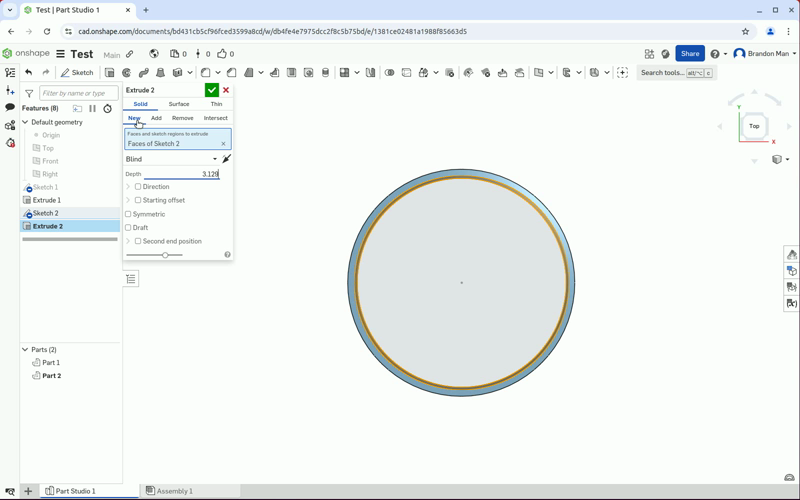
key(enter)
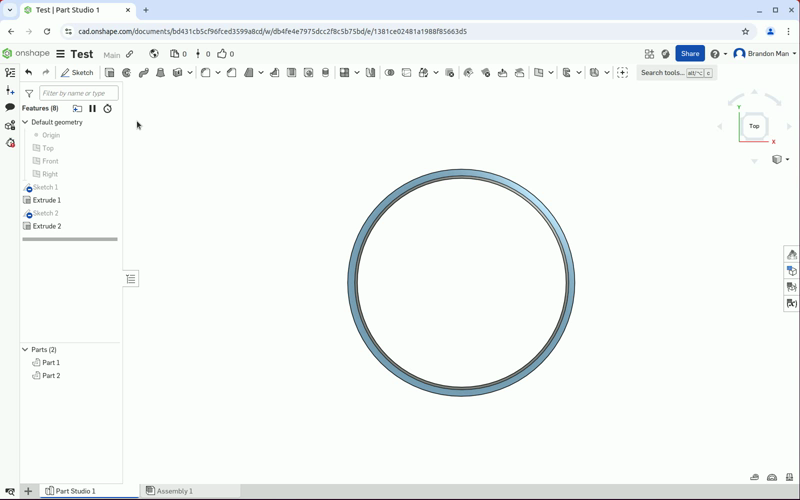
key(shift+h)
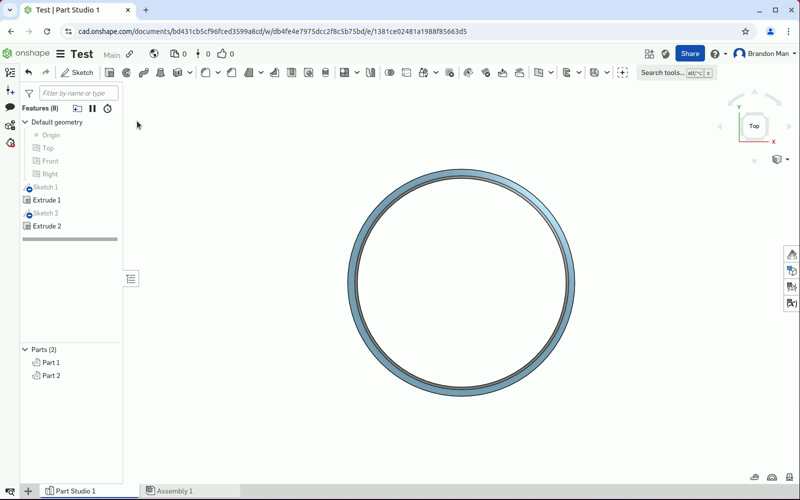
key(shift+h)
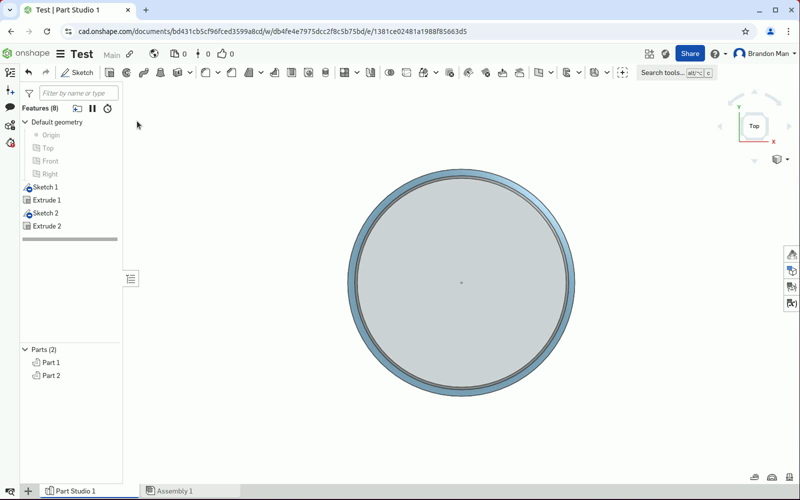
key(shift+7)
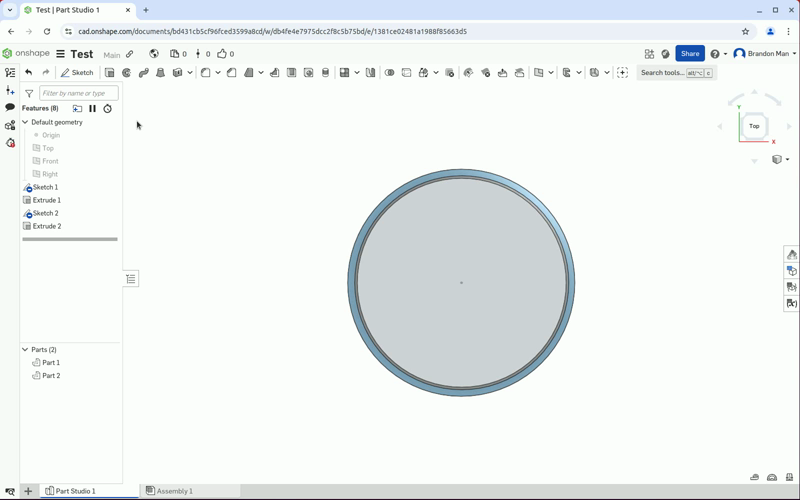
key(up, 3)
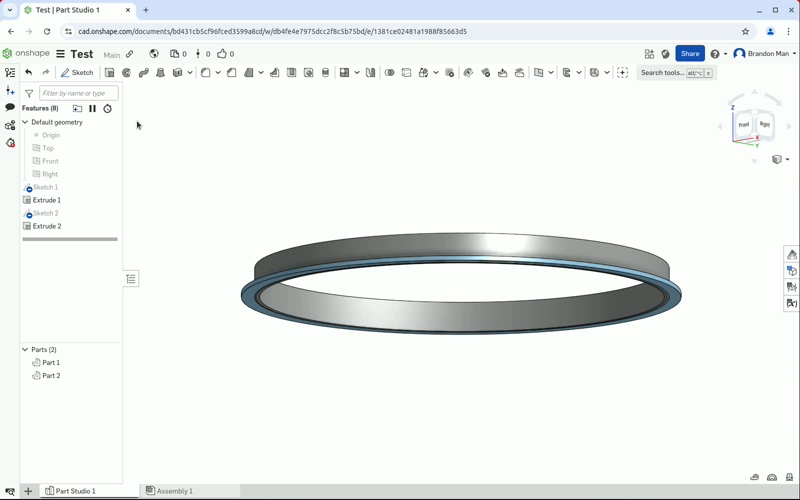
key(left, 3)
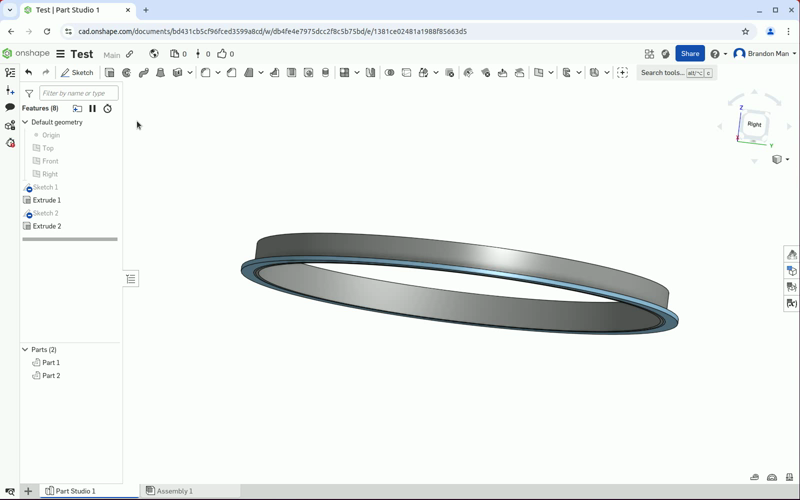
key(right, 3)
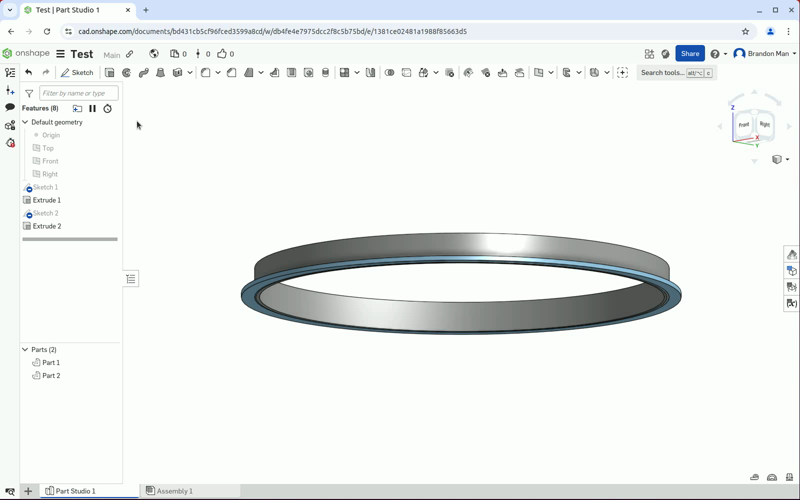
key(down, 3)
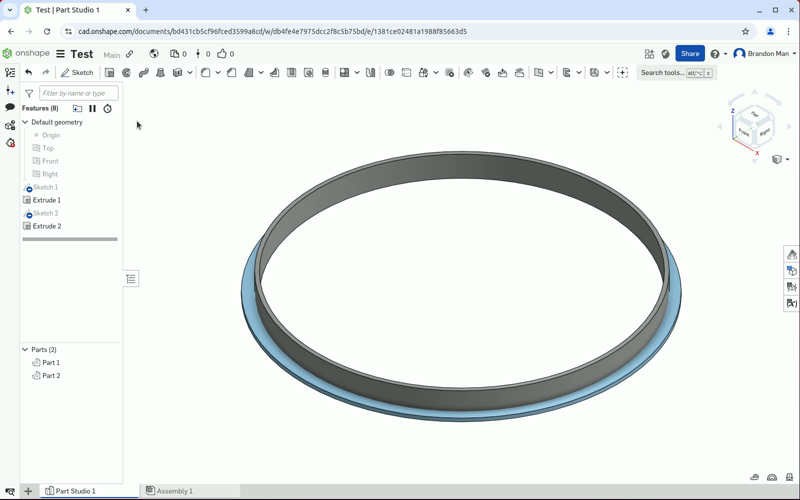
mouse_move(73, 189)
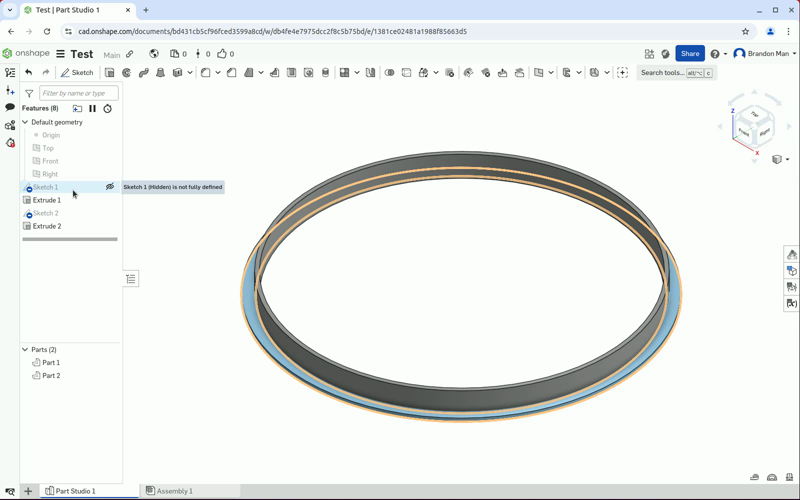
click(73, 189)